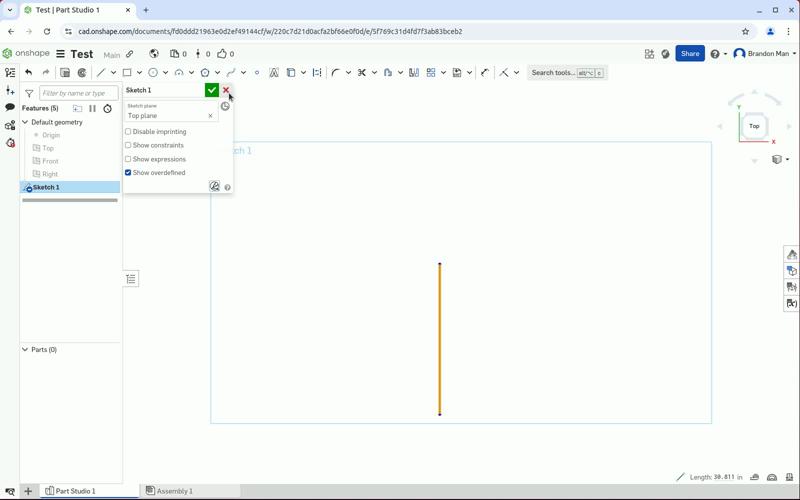
key(shift+h)
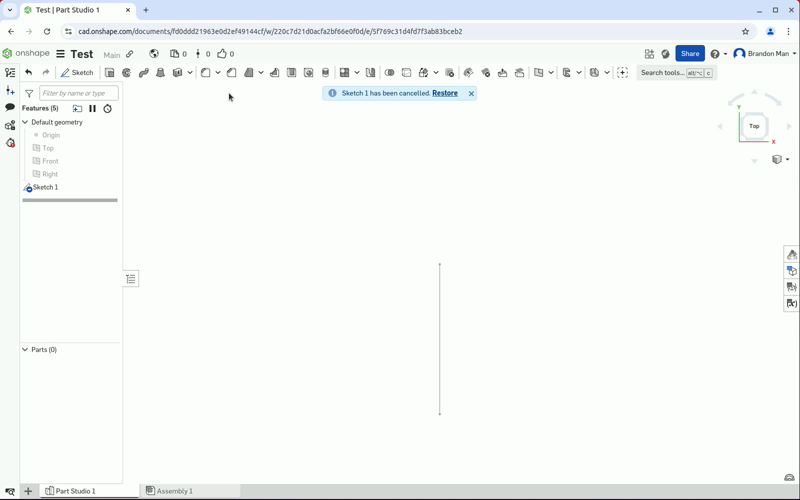
mouse_move(73, 352)
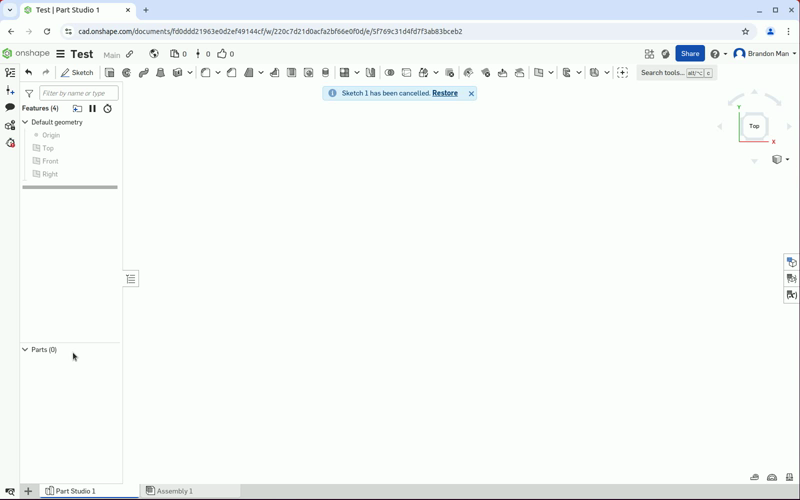
key(y)
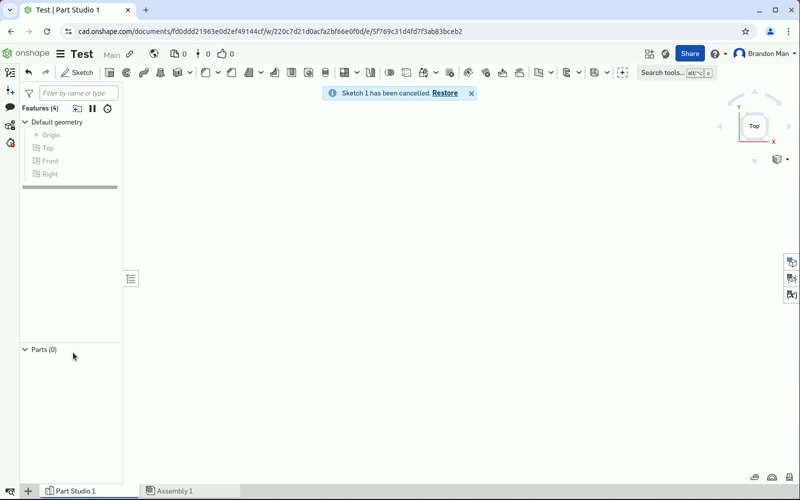
key(shift+p)
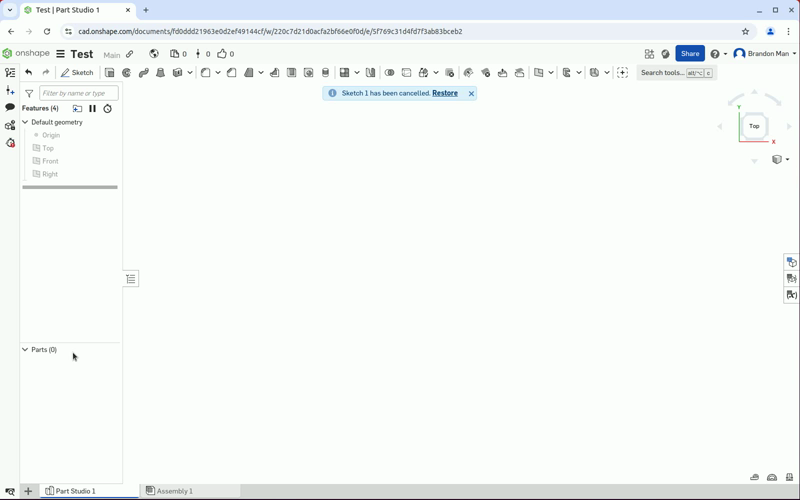
key(space)
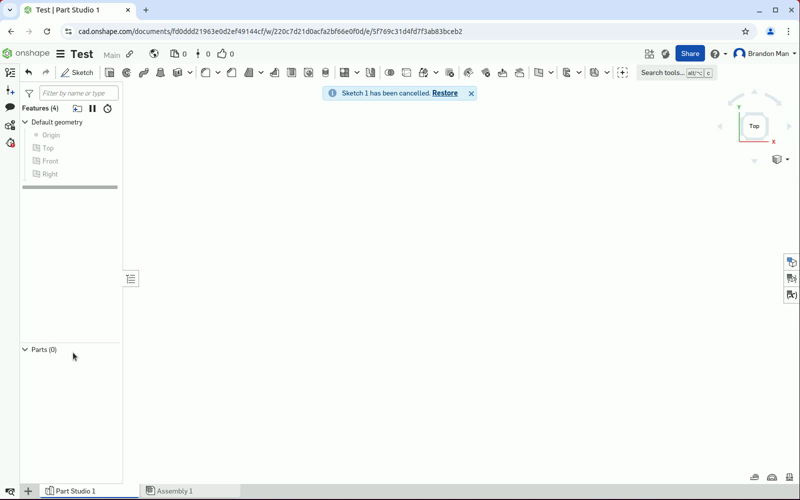
key_down(shift)
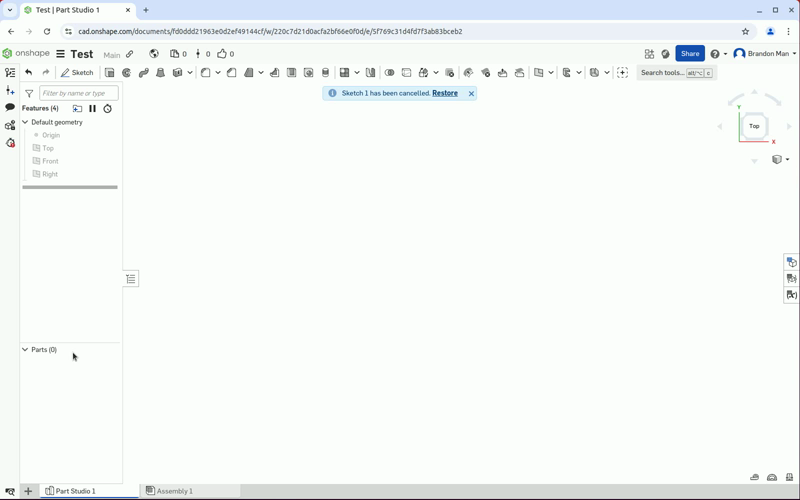
key(up)
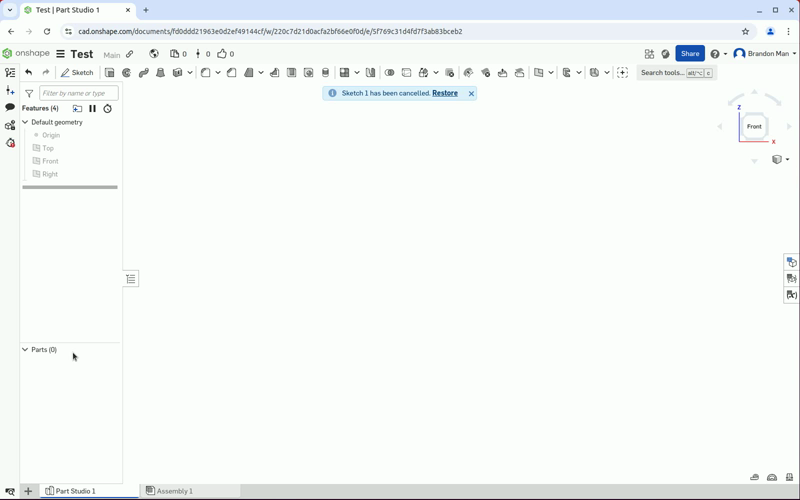
key_up(shift)
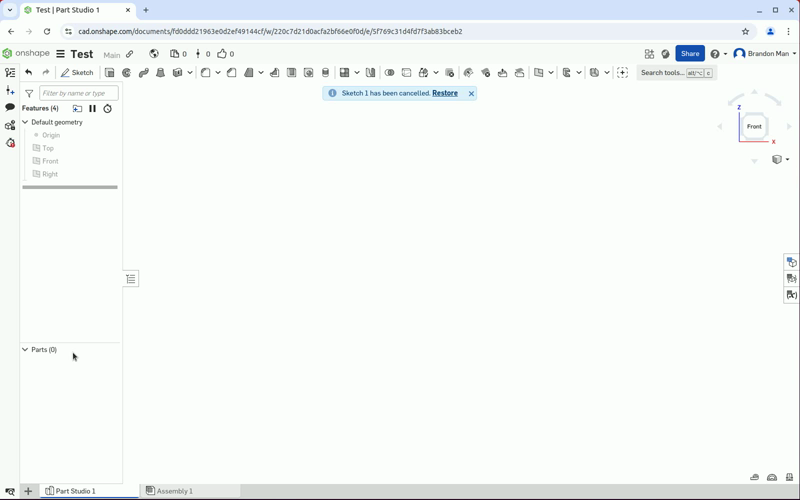
mouse_move(73, 352)
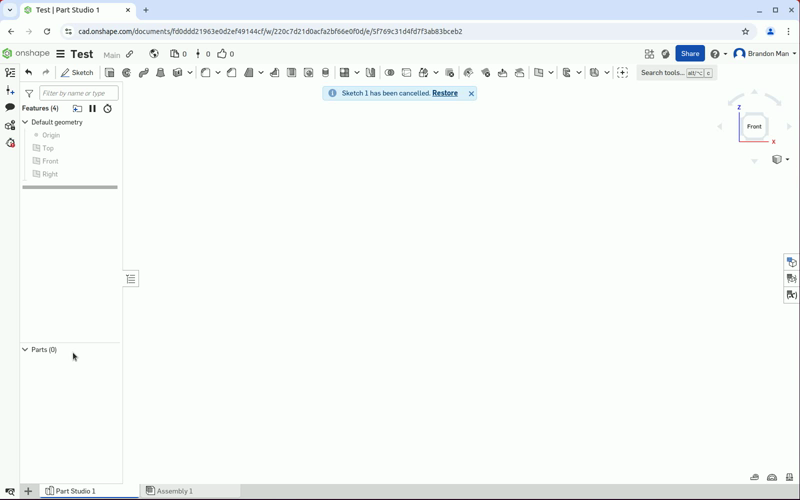
key(shift+y)
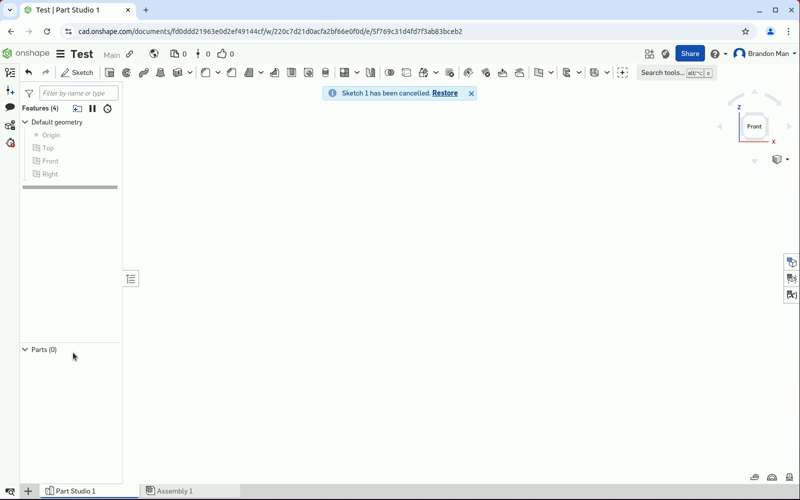
key(shift+s)
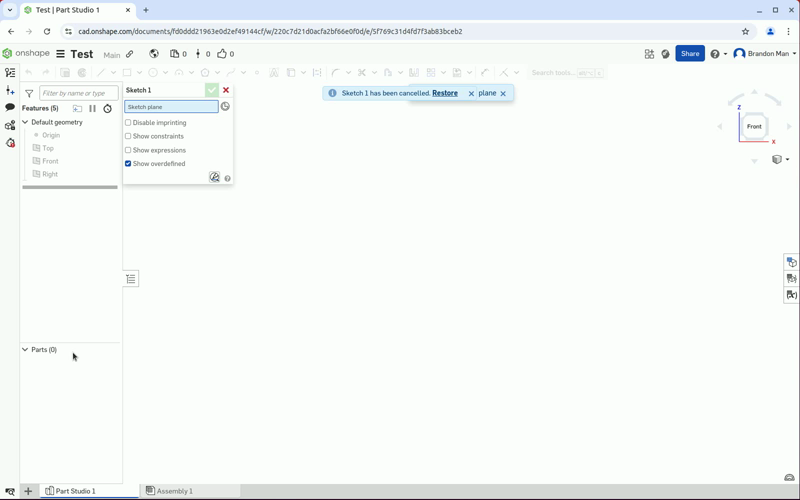
mouse_move(73, 163)
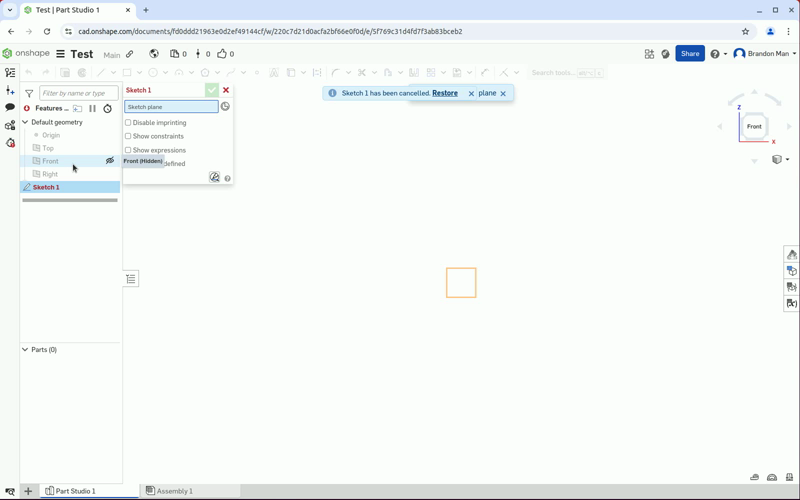
click(73, 163)
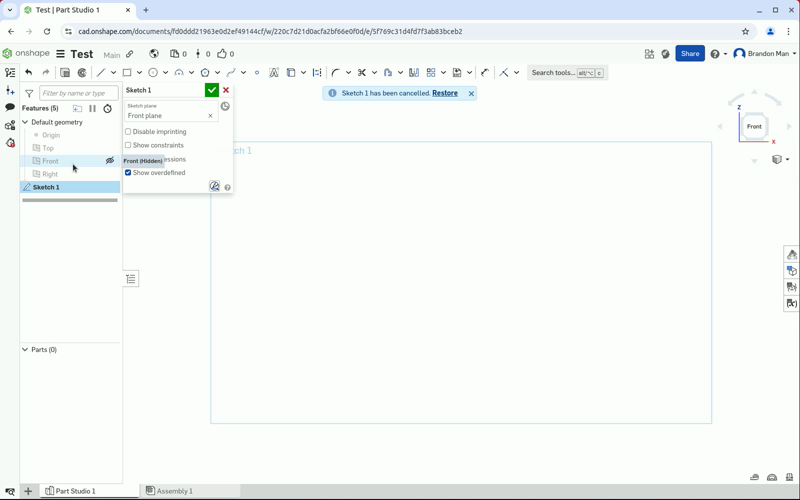
mouse_move(73, 352)
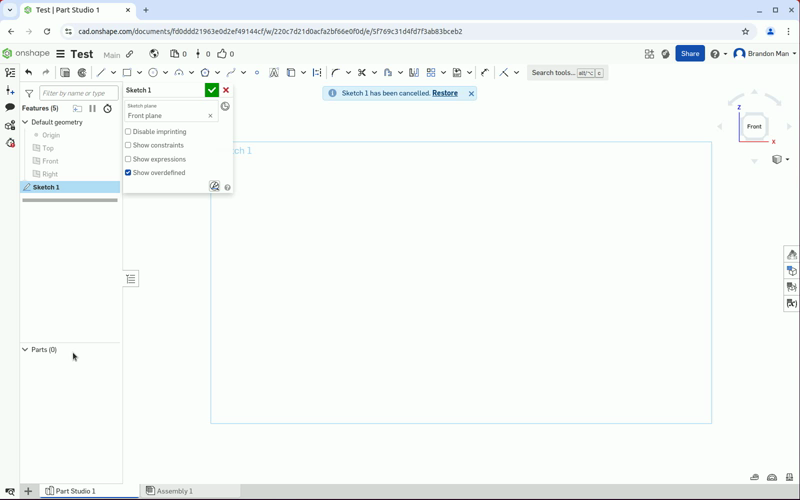
key(y)
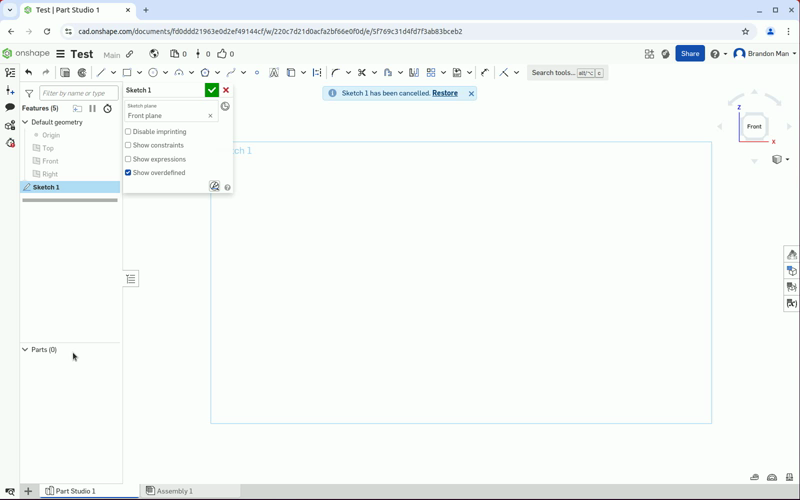
key(a)
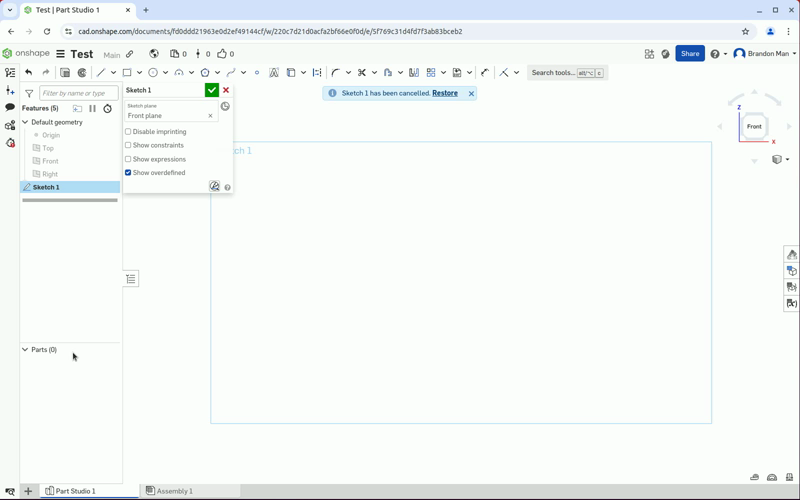
key_down(shift)
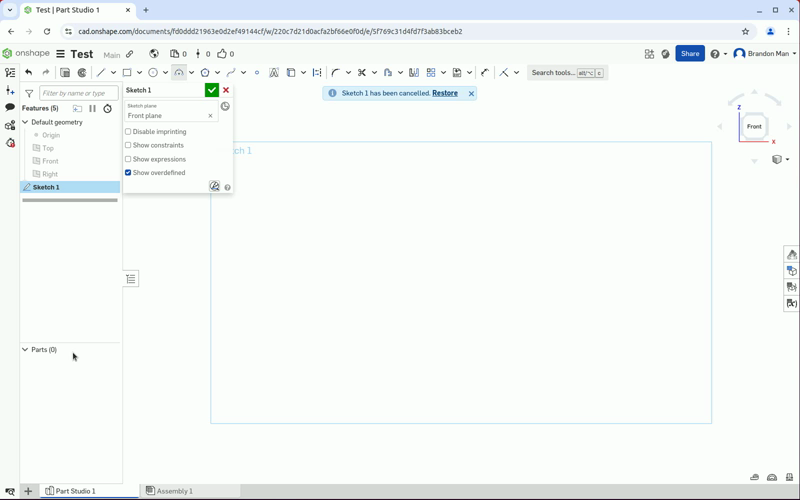
mouse_move(441, 376)
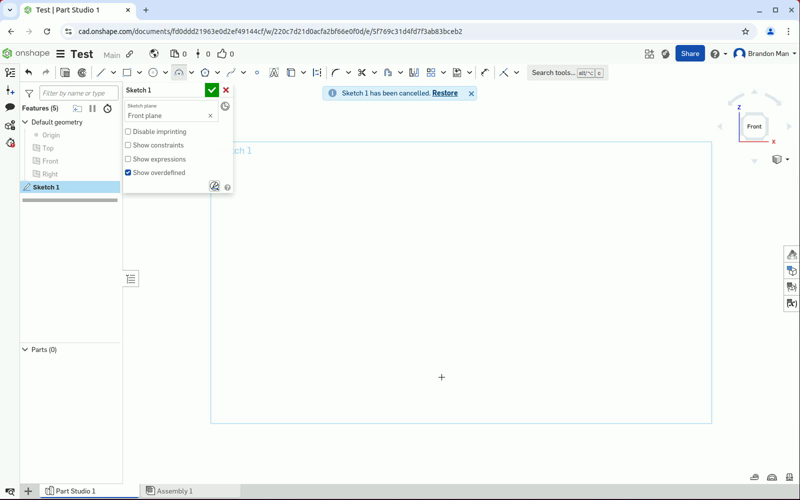
click(441, 376)
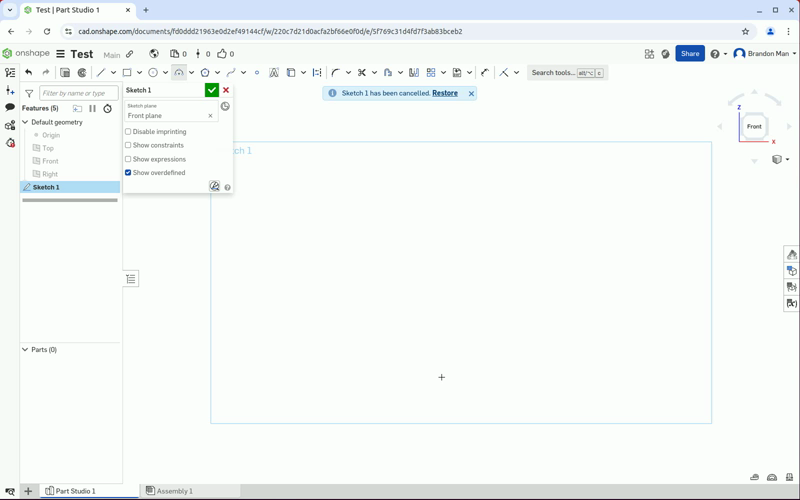
key_up(shift)
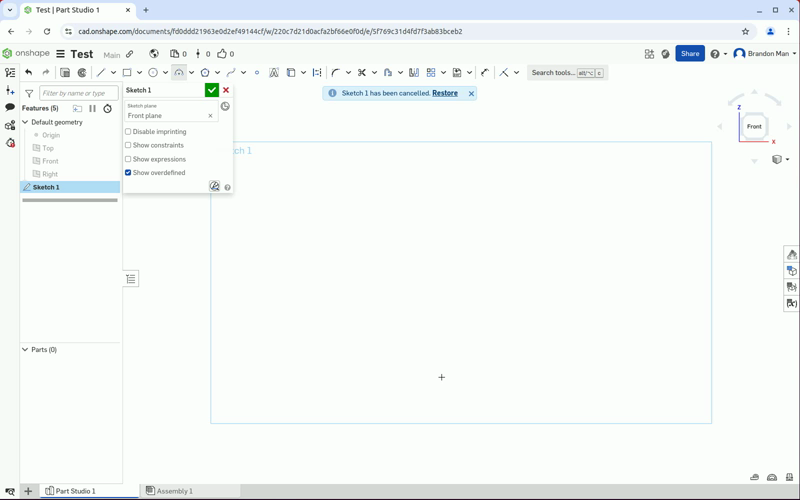
key_down(shift)
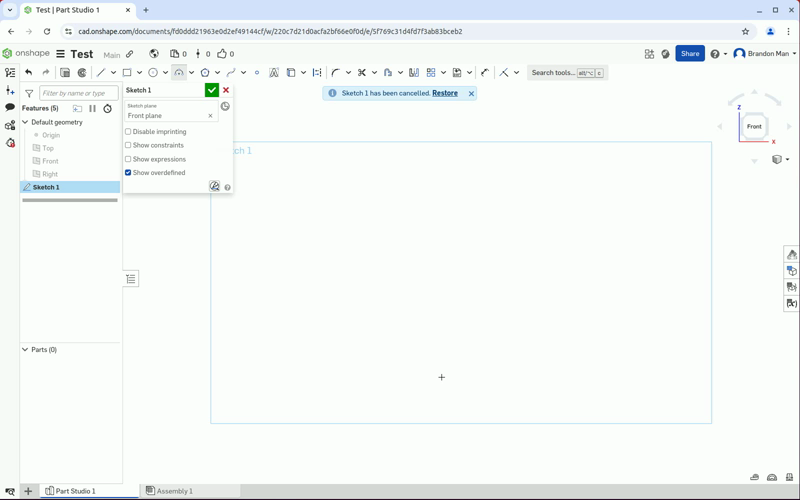
mouse_move(480, 376)
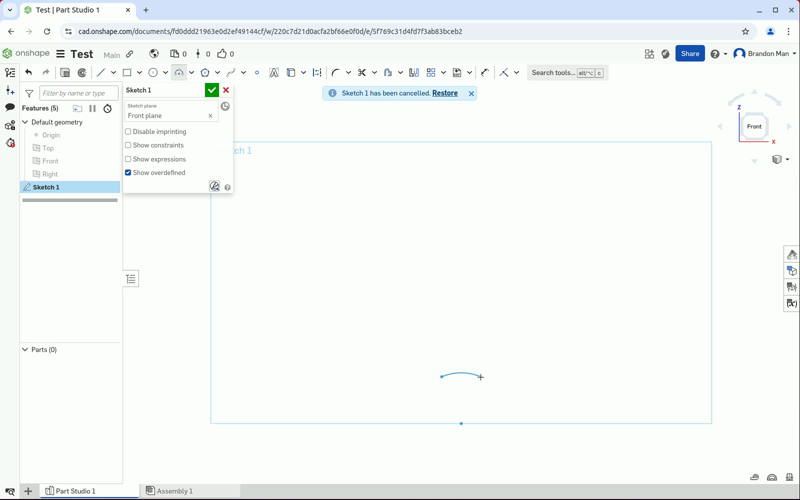
click(480, 376)
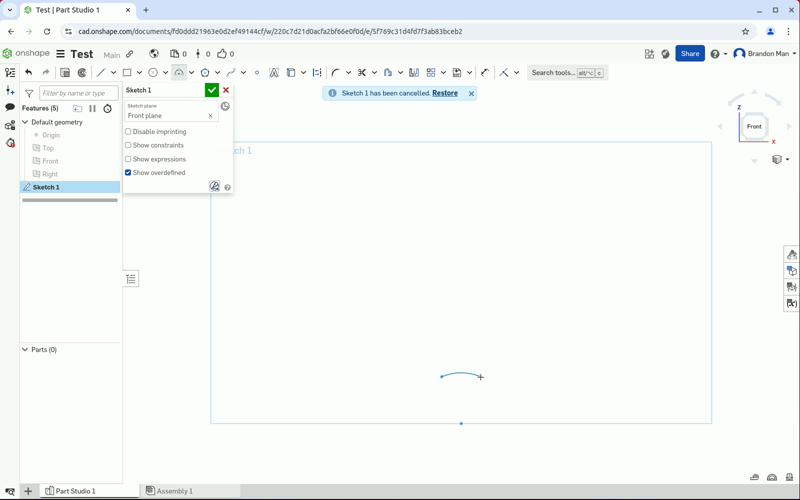
mouse_move(461, 396)
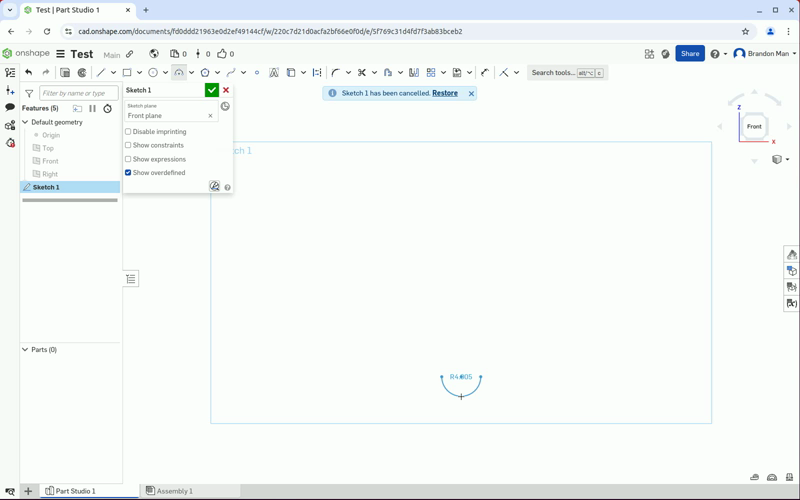
click(461, 396)
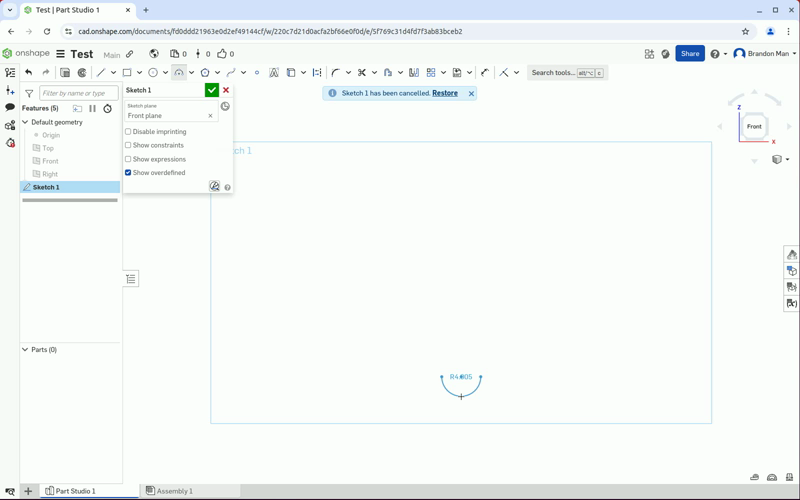
key_up(shift)
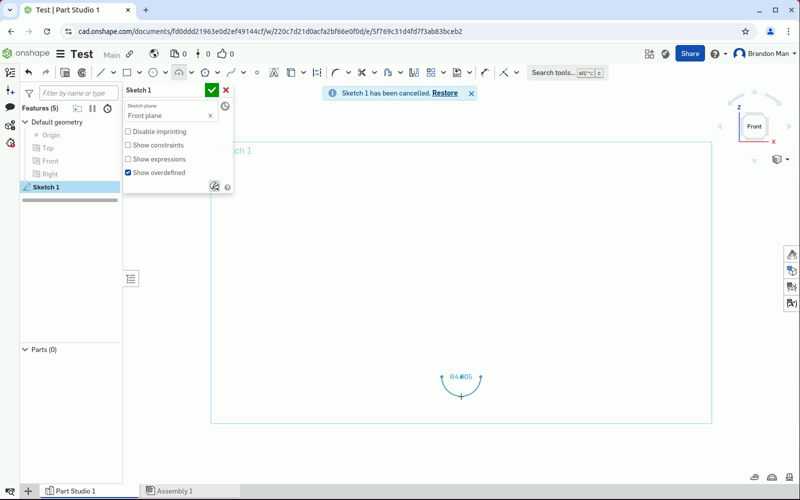
key(esc)
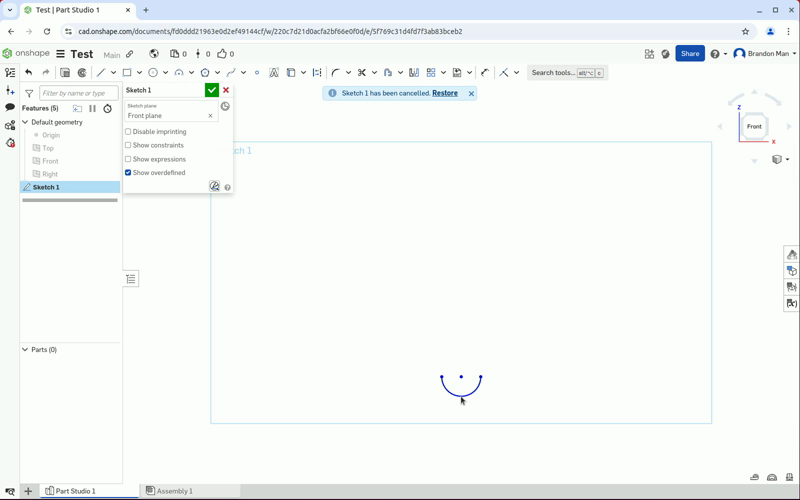
key(l)
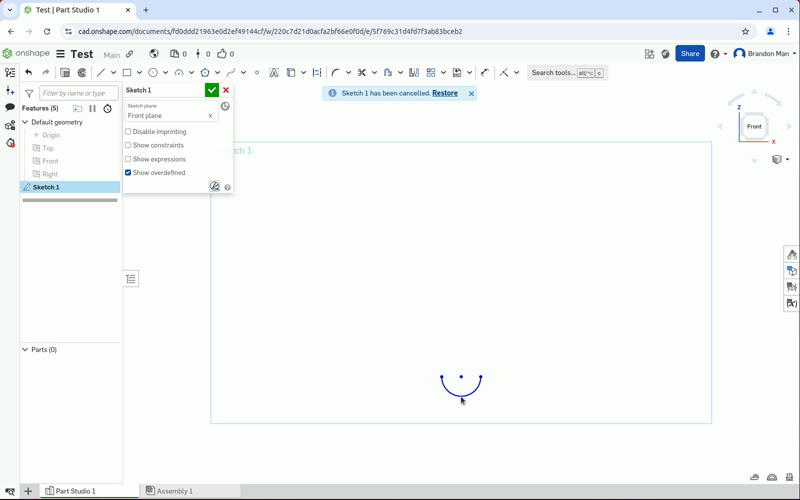
mouse_move(480, 376)
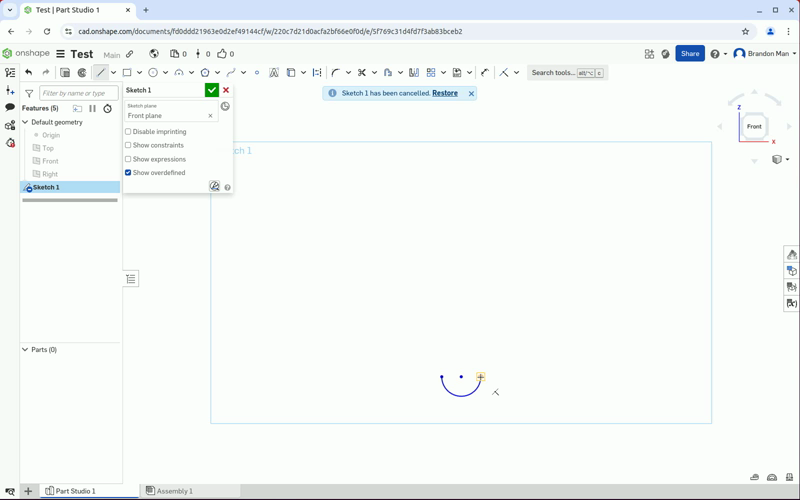
click(480, 376)
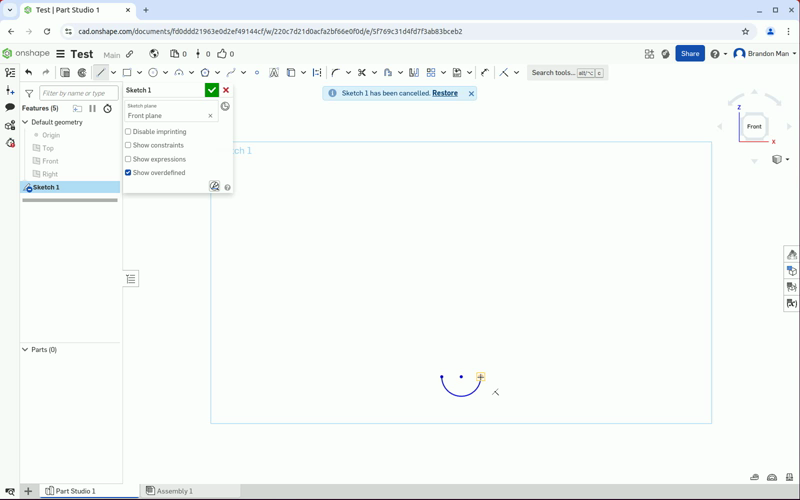
key_down(shift)
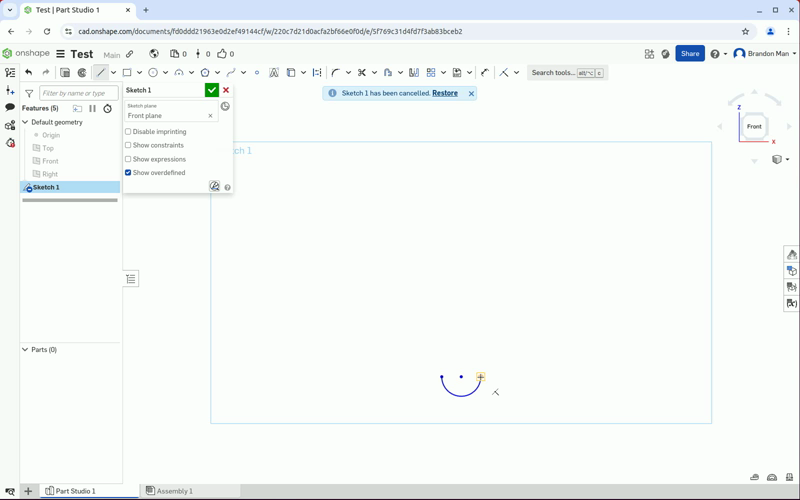
mouse_move(480, 190)
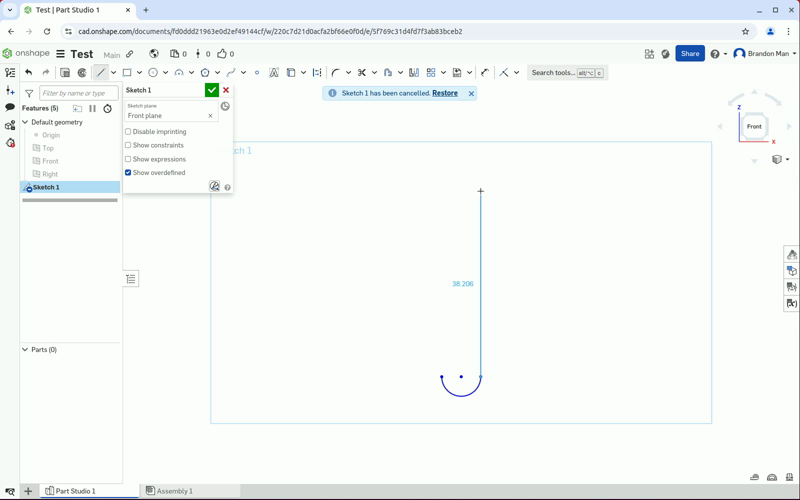
click(480, 190)
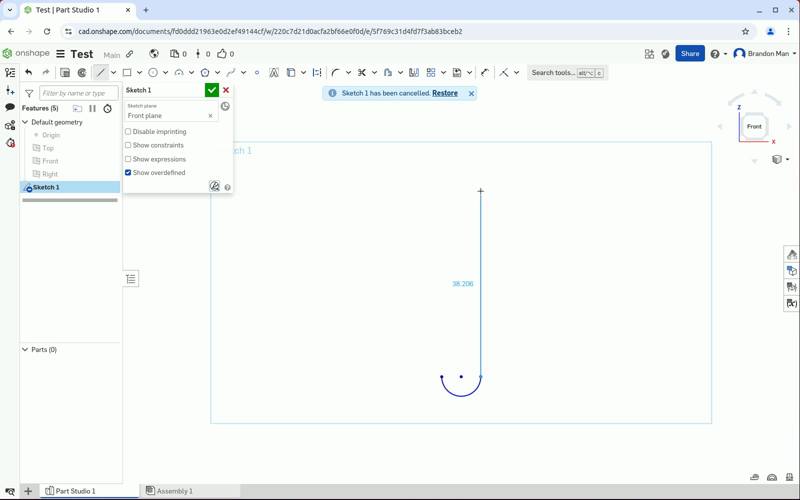
key_up(shift)
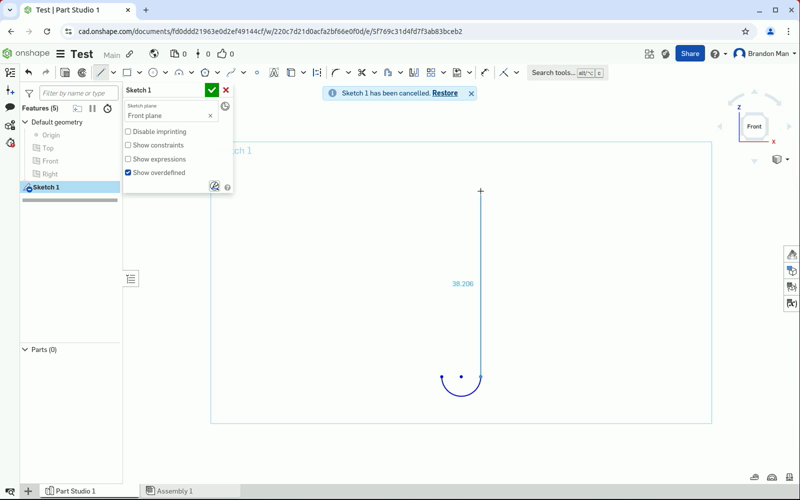
key(esc)
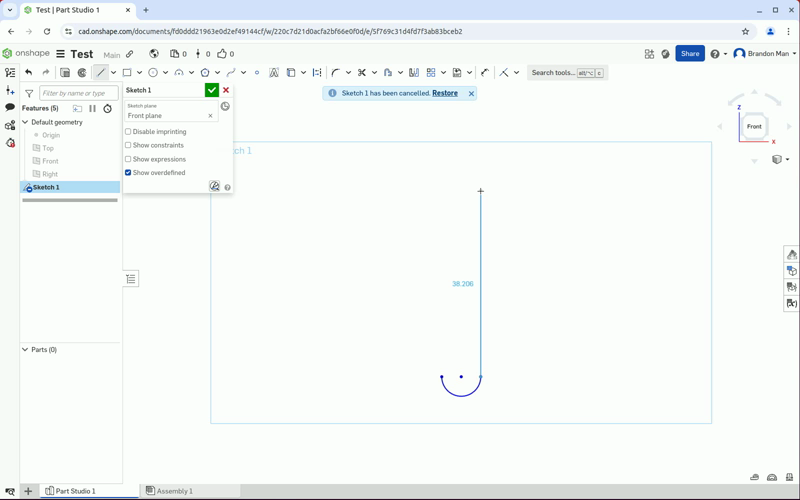
key(a)
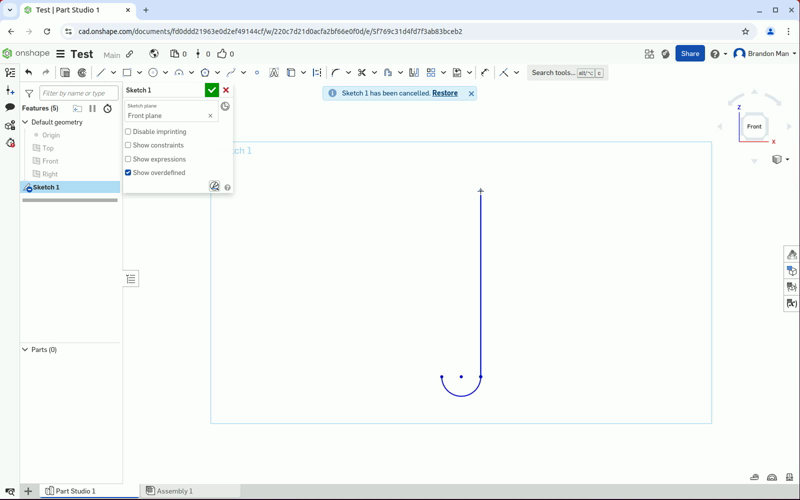
mouse_move(480, 190)
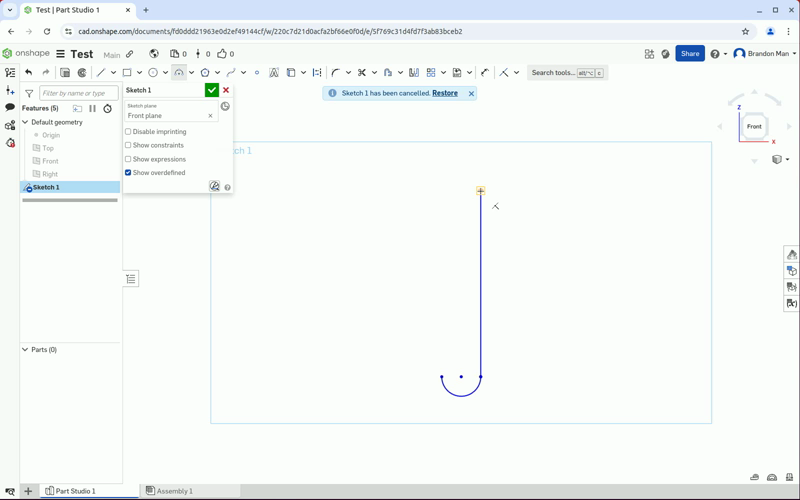
click(480, 190)
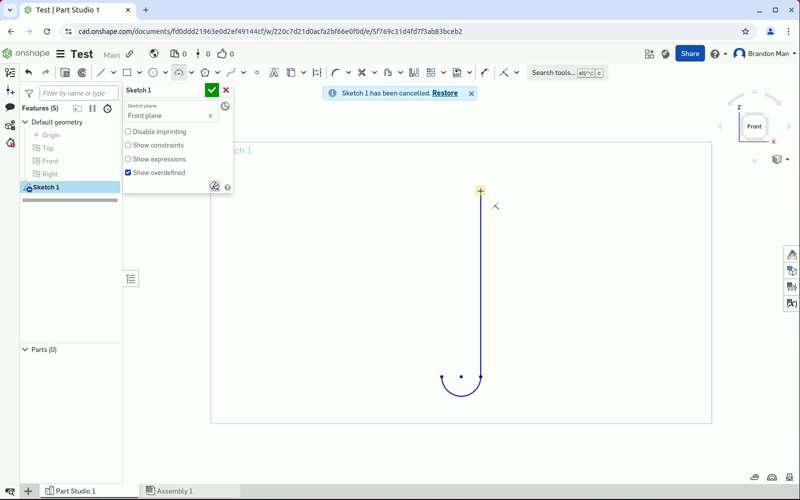
key_down(shift)
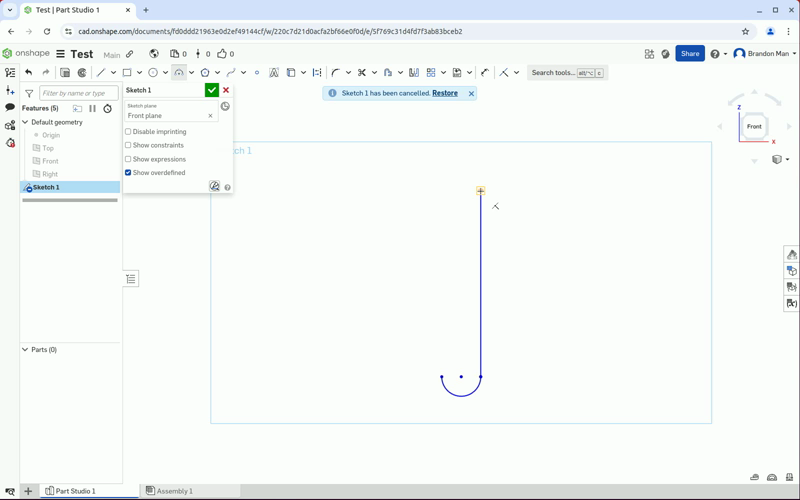
mouse_move(441, 190)
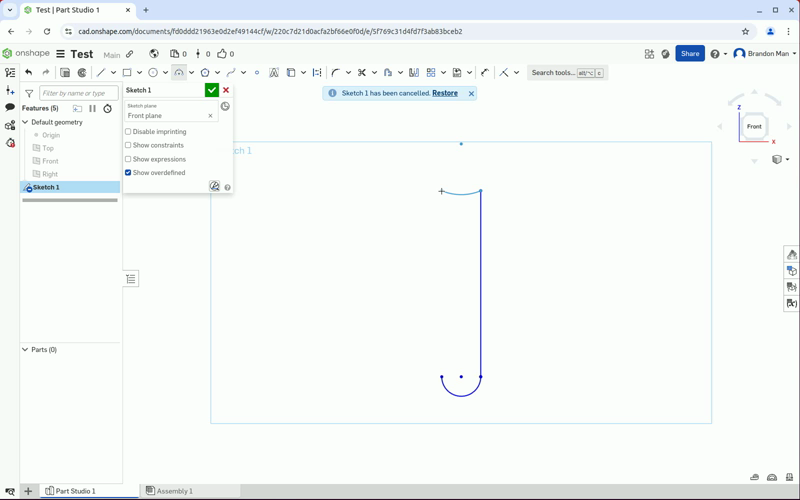
click(441, 190)
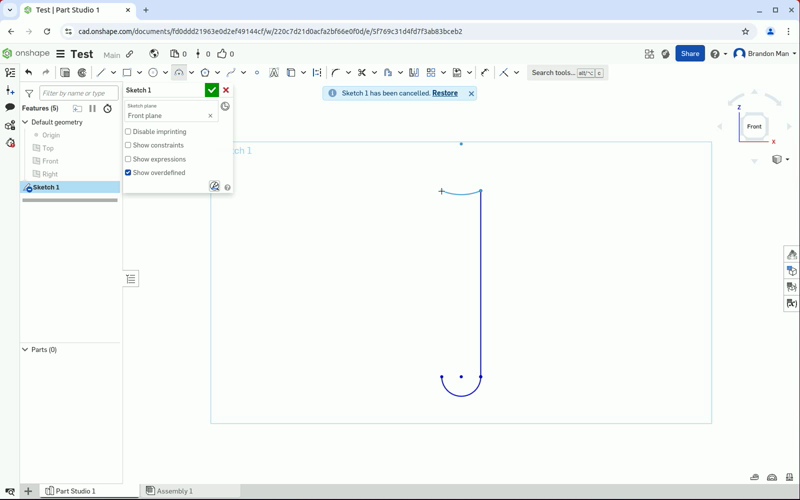
mouse_move(461, 171)
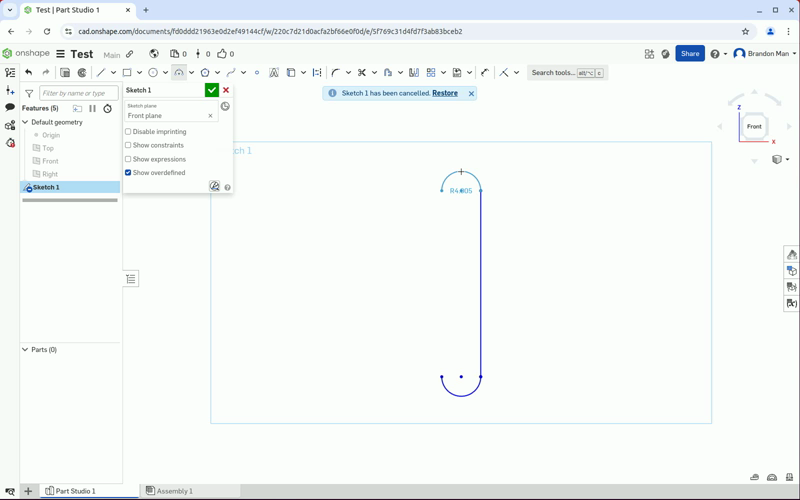
click(461, 171)
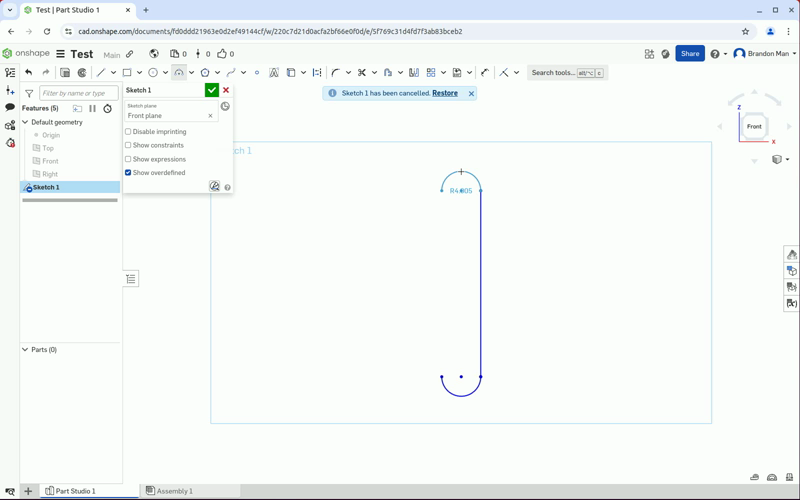
key_up(shift)
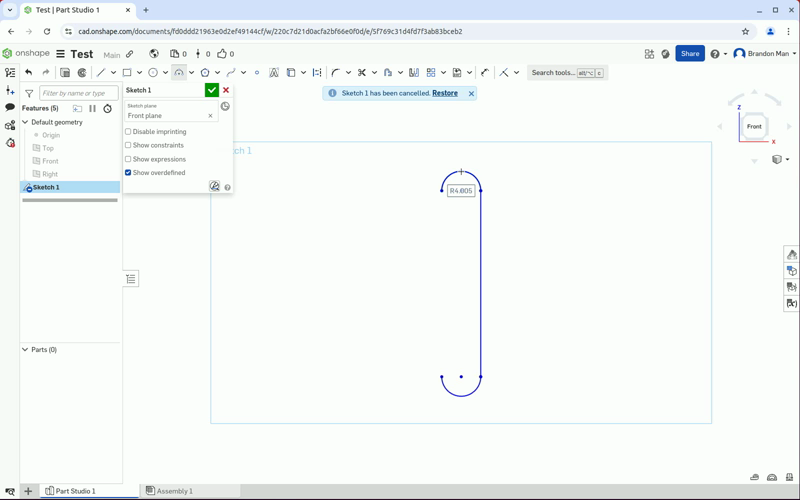
key(esc)
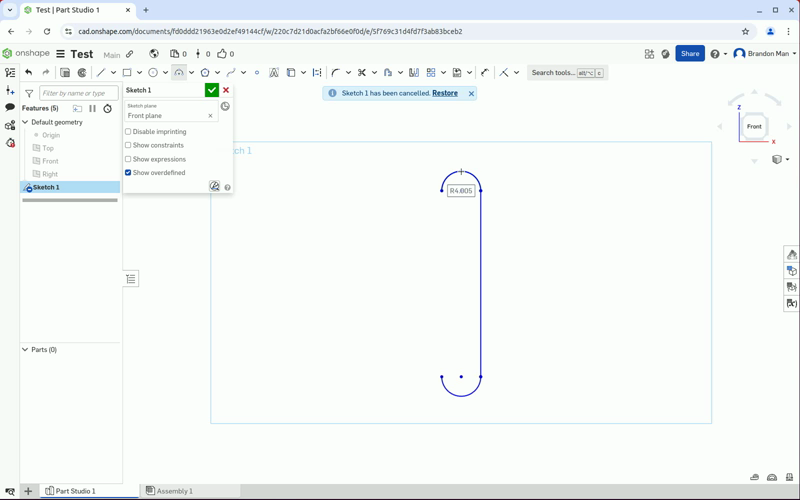
key(l)
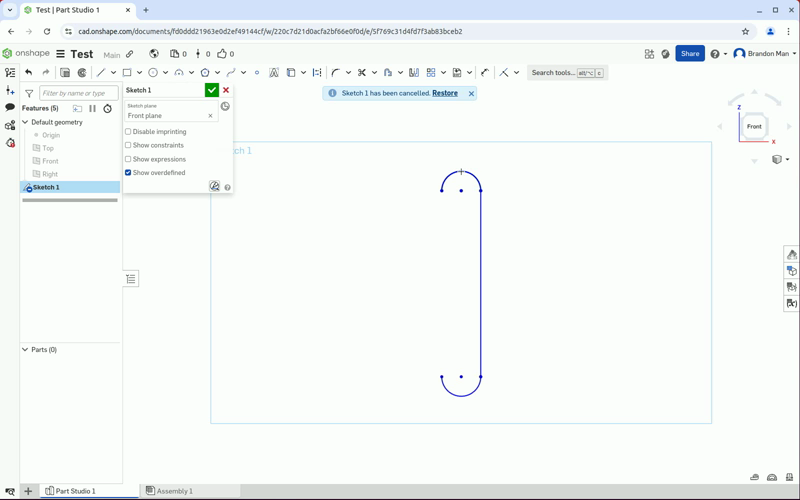
mouse_move(441, 190)
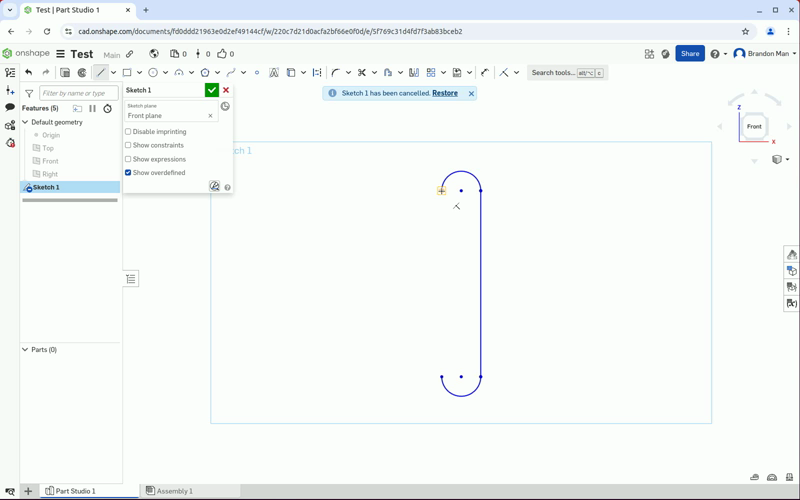
click(441, 190)
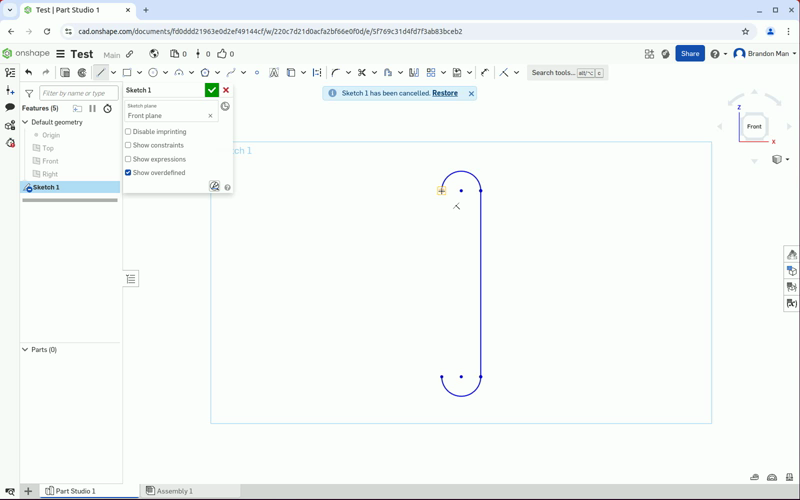
key_down(shift)
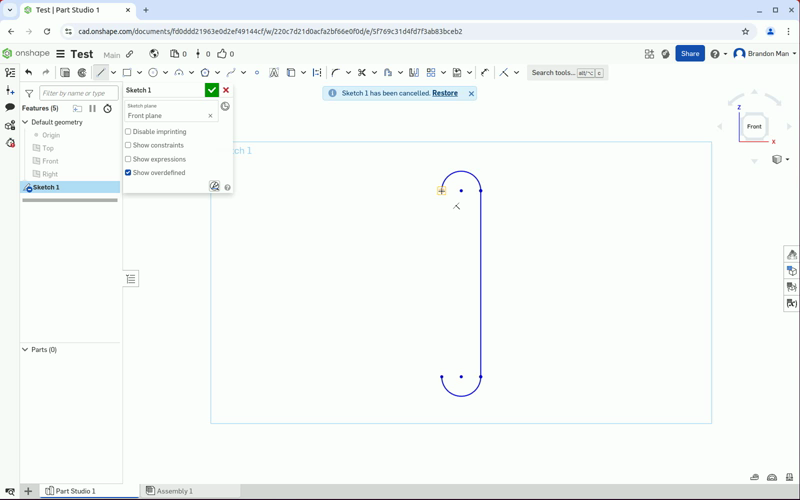
mouse_move(441, 376)
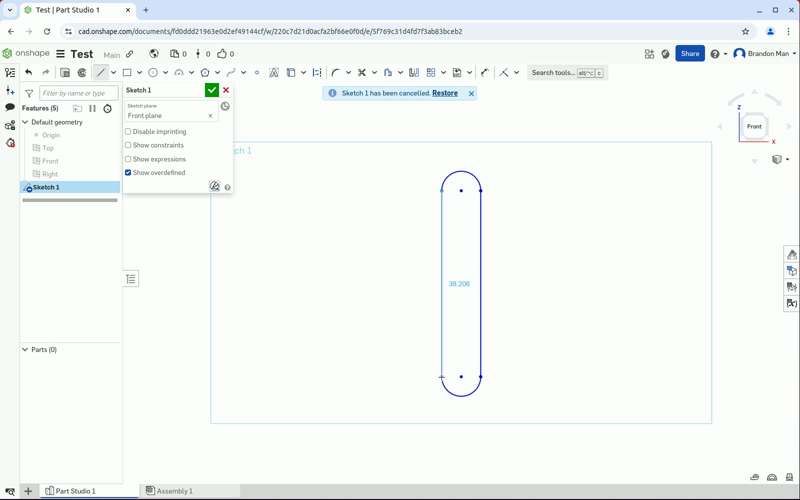
key_up(shift)
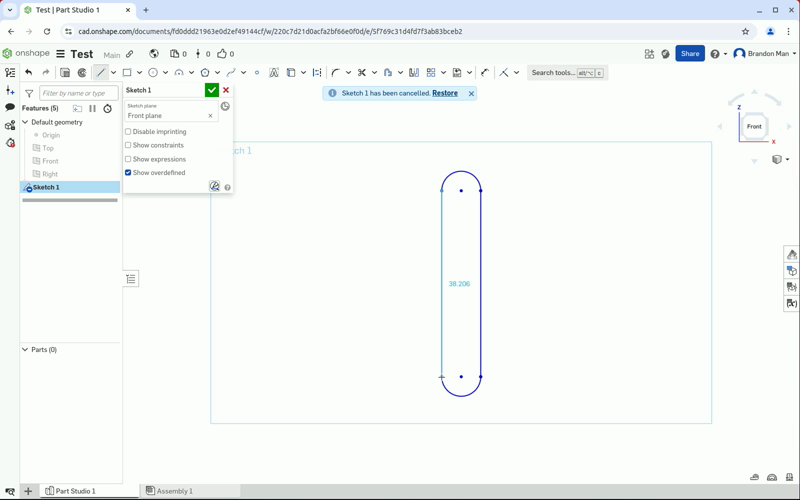
click(441, 376)
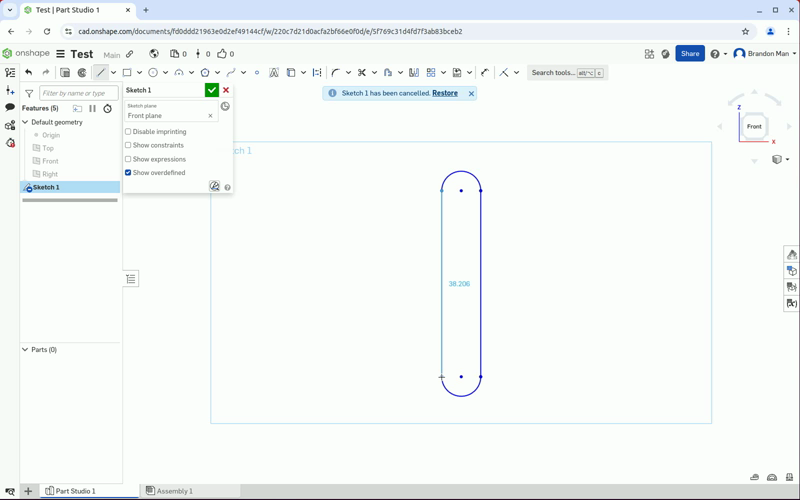
key(esc)
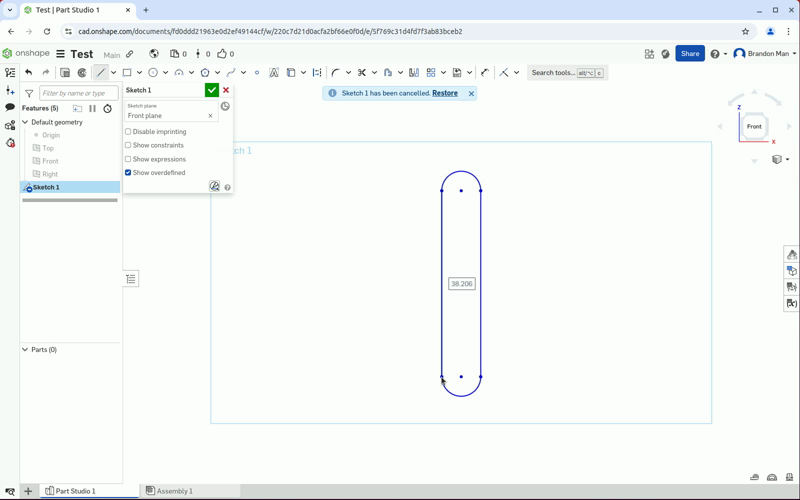
mouse_move(453, 347)
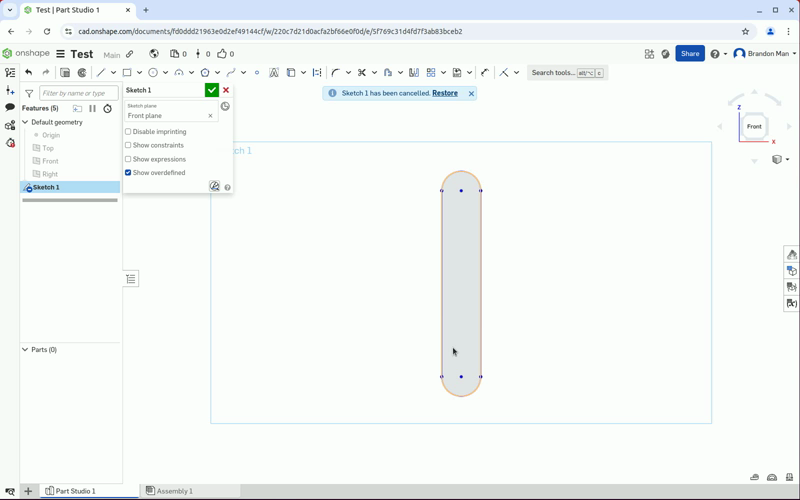
click(453, 347)
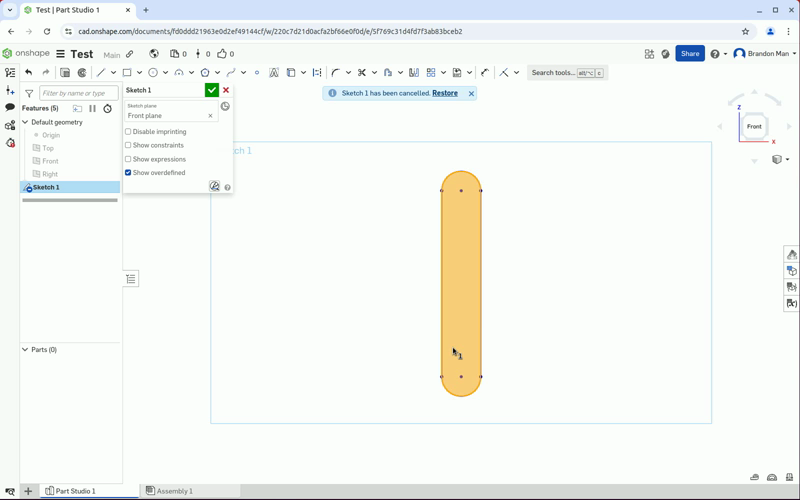
mouse_move(73, 352)
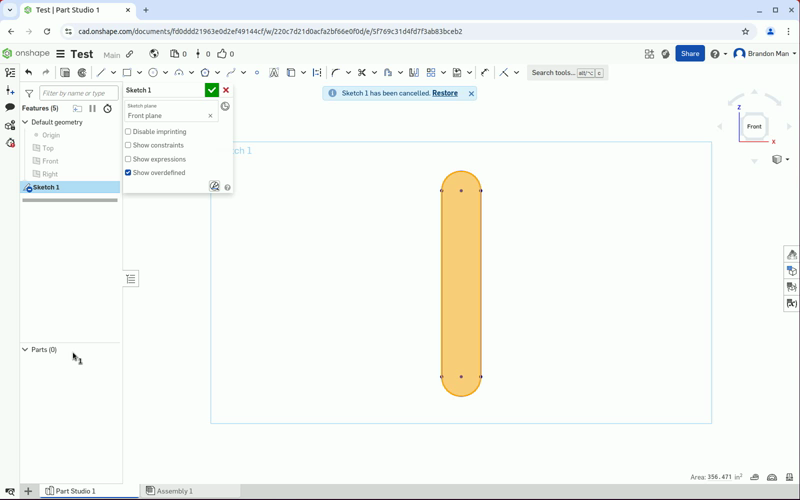
key(shift+y)
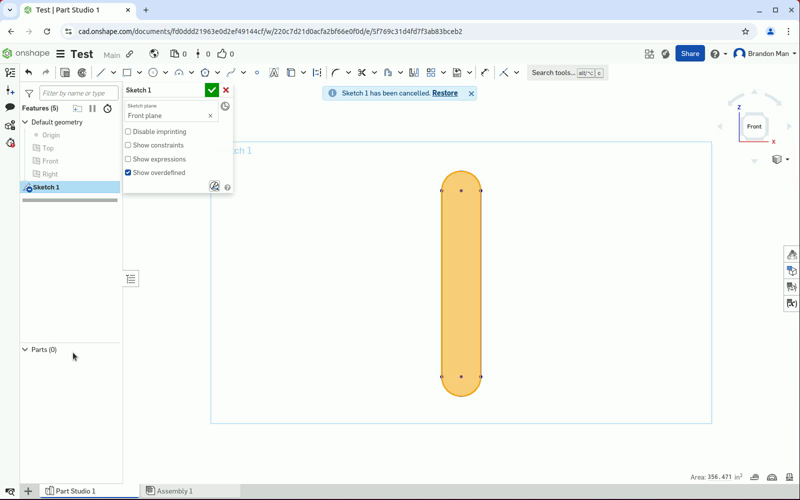
key(shift+e)
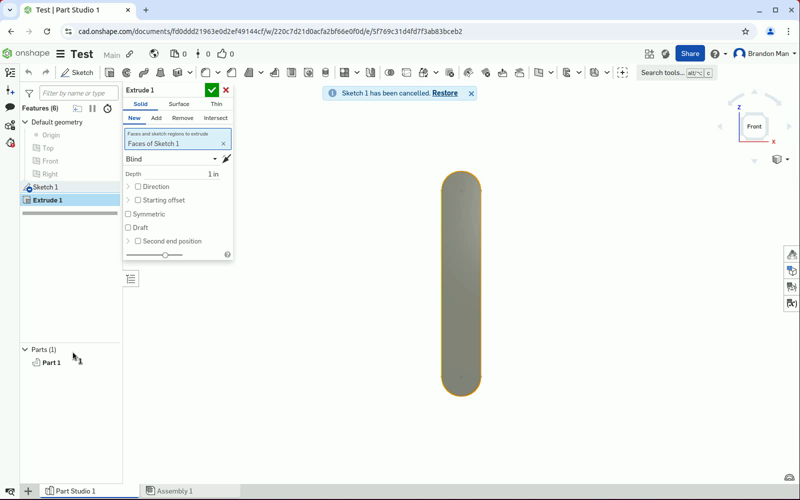
mouse_move(143, 106)
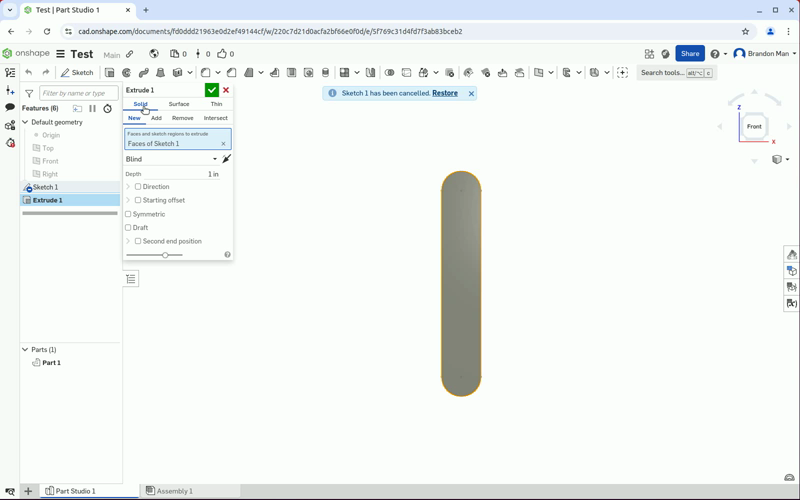
click(143, 106)
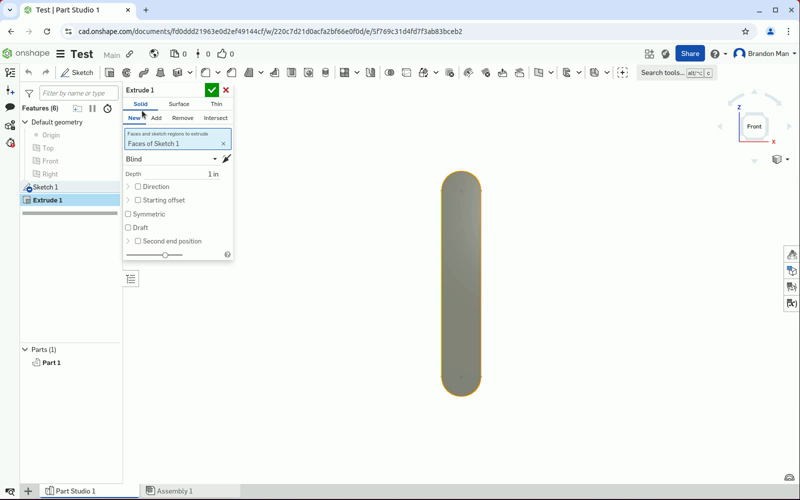
mouse_move(137, 120)
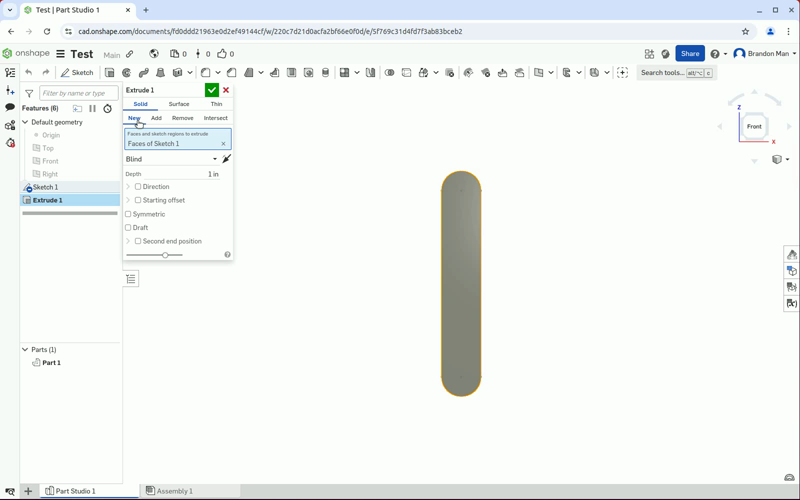
click(137, 120)
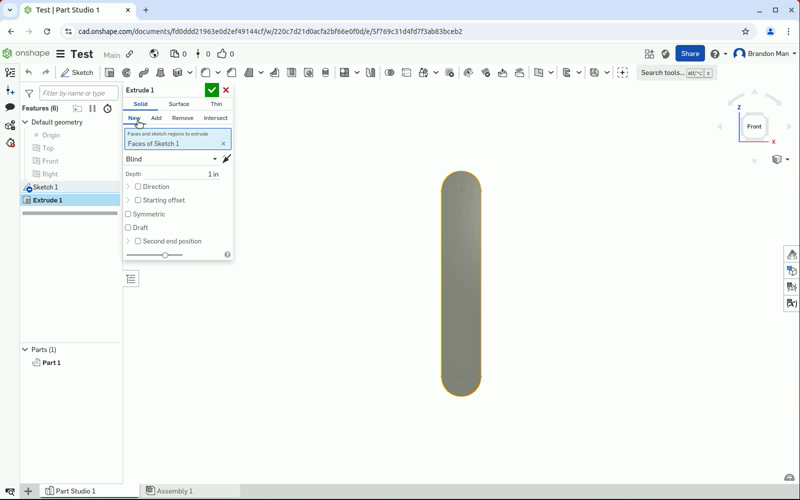
key(tab, 4)
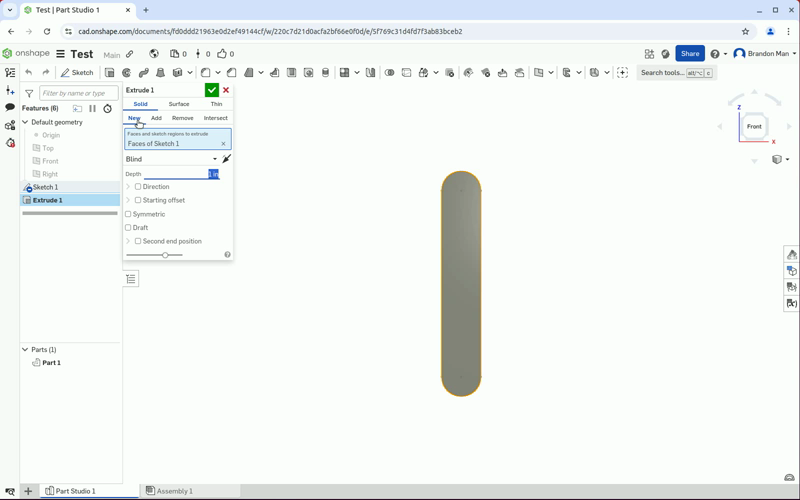
text(1.204)
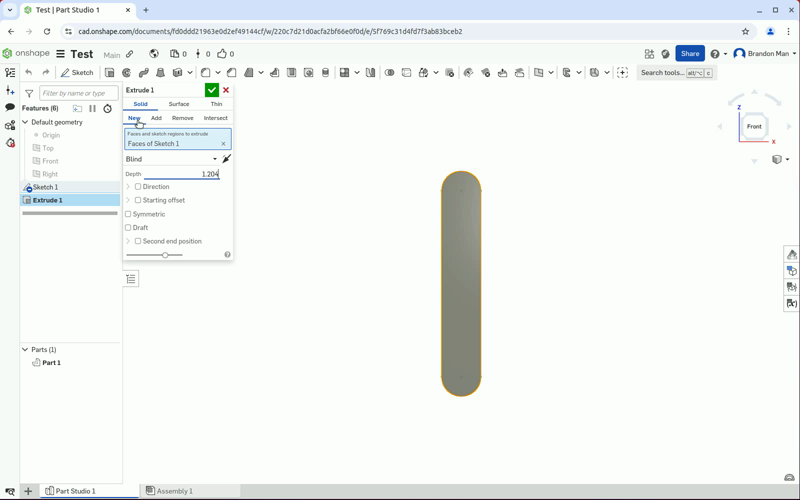
key(enter)
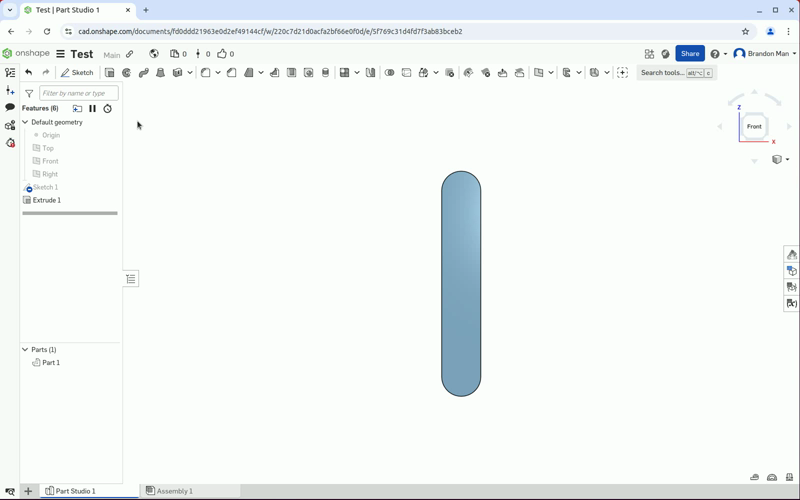
key(shift+h)
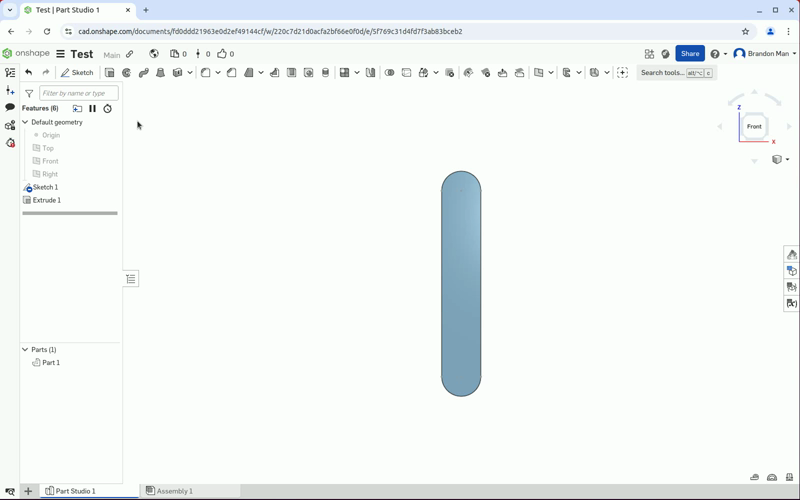
key(shift+h)
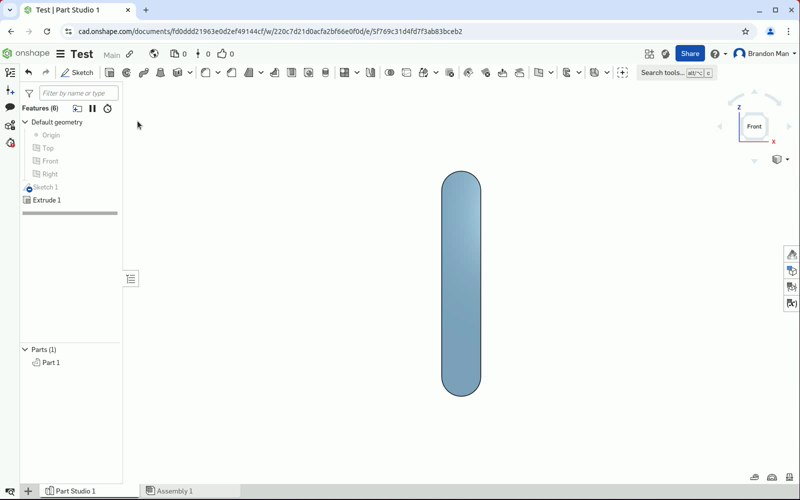
mouse_move(73, 189)
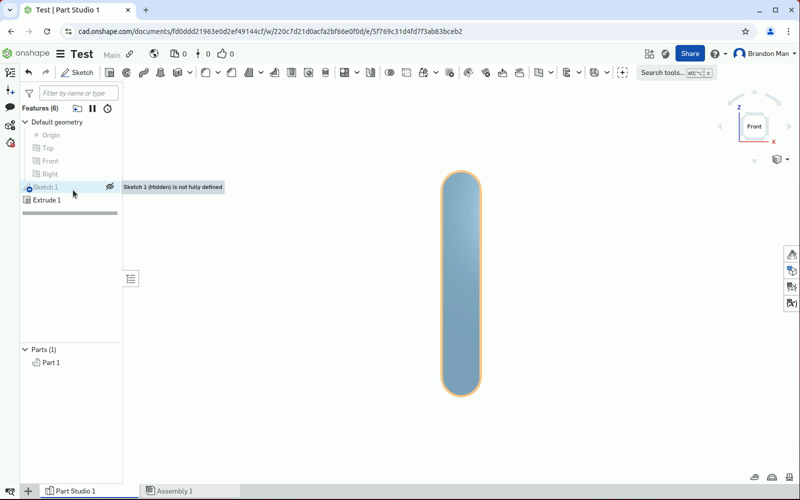
click(73, 189)
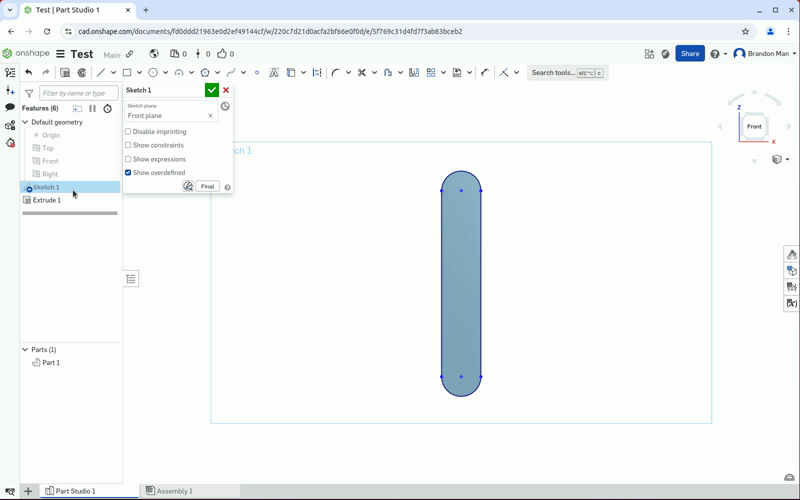
mouse_move(229, 92)
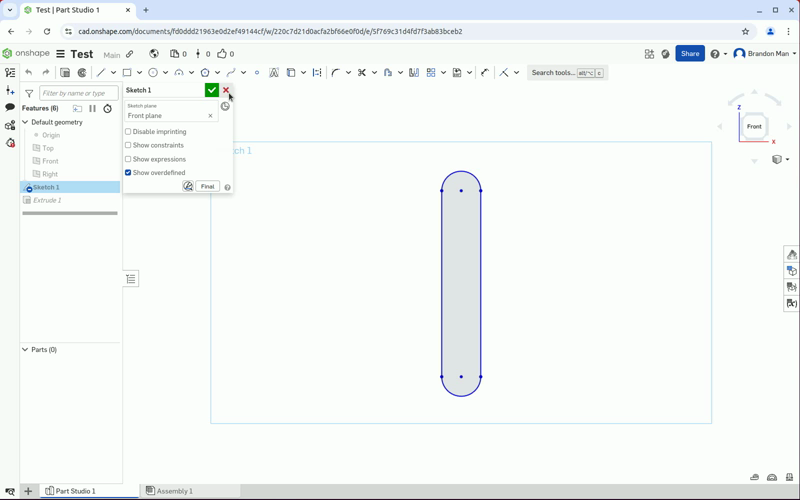
click(229, 92)
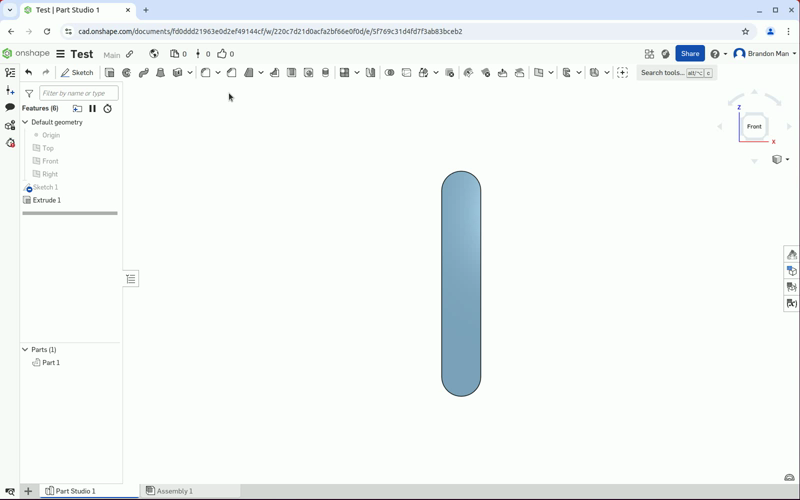
mouse_move(541, 75)
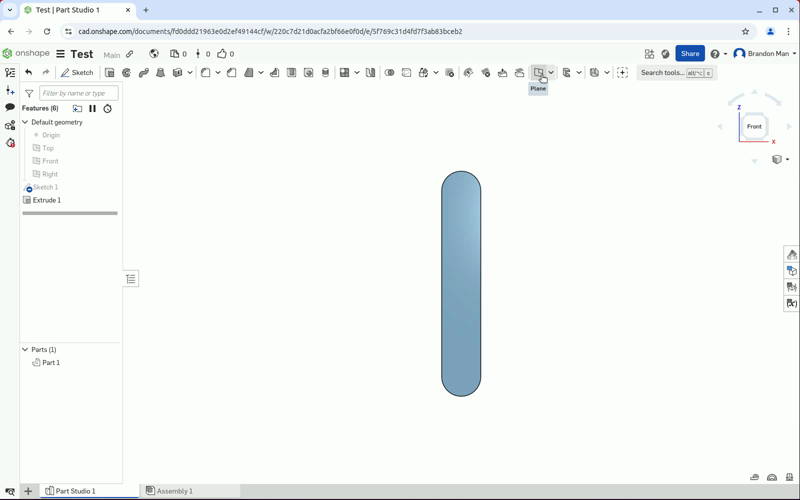
click(541, 75)
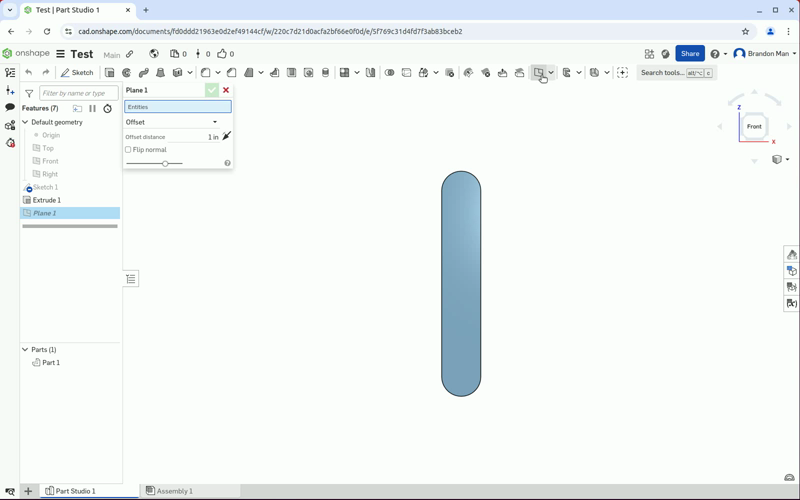
mouse_move(73, 163)
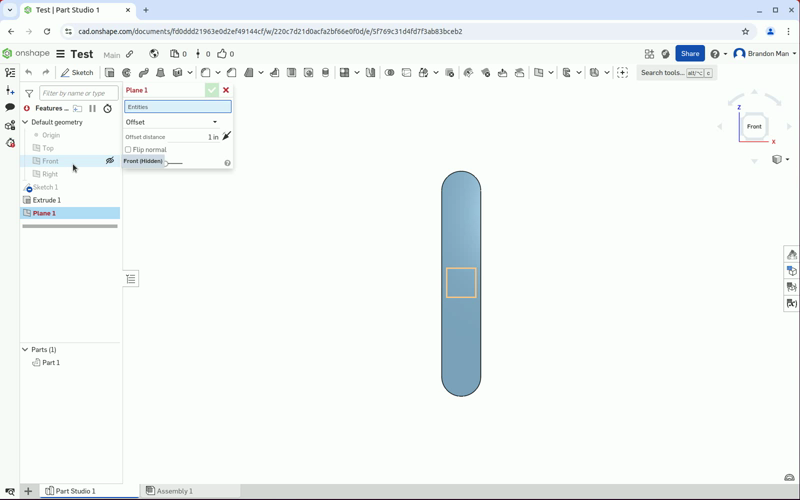
click(73, 163)
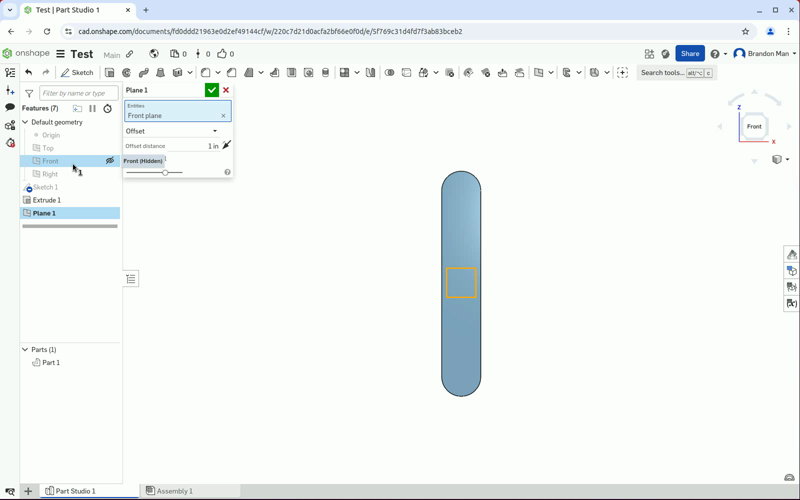
key(tab, 2)
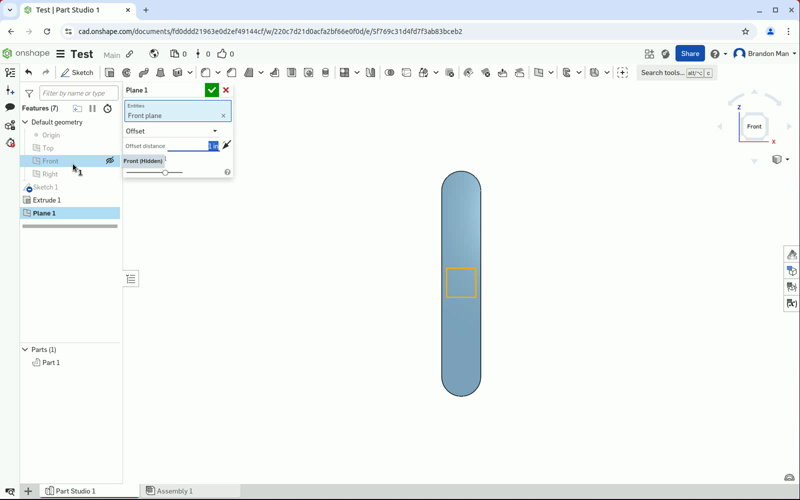
text(1.202)
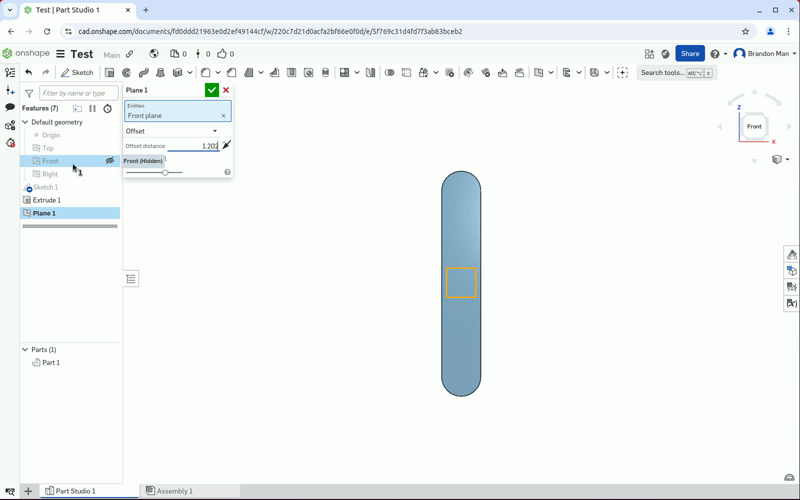
key(enter, 2)
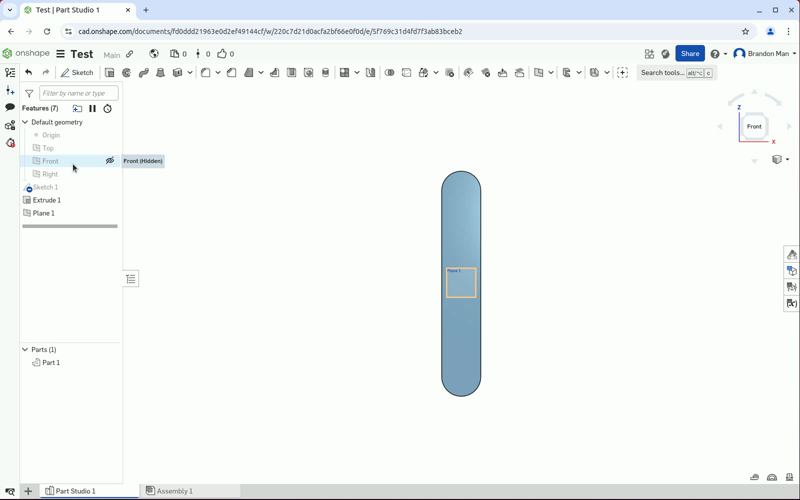
key(shift+s)
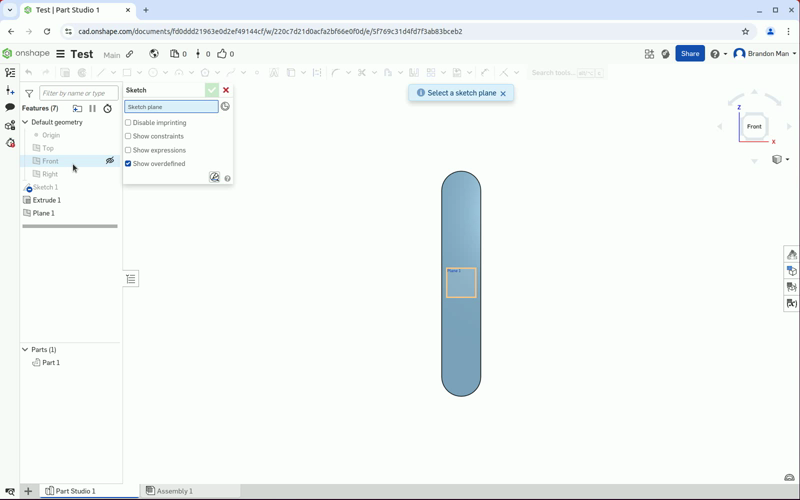
mouse_move(73, 215)
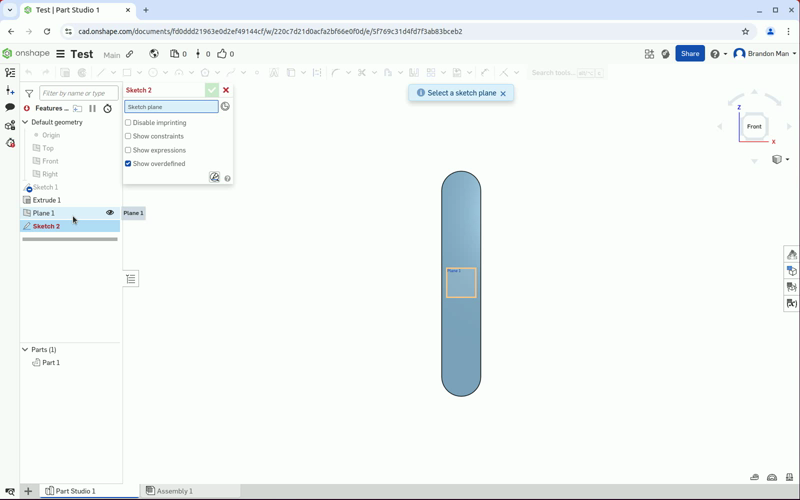
click(73, 215)
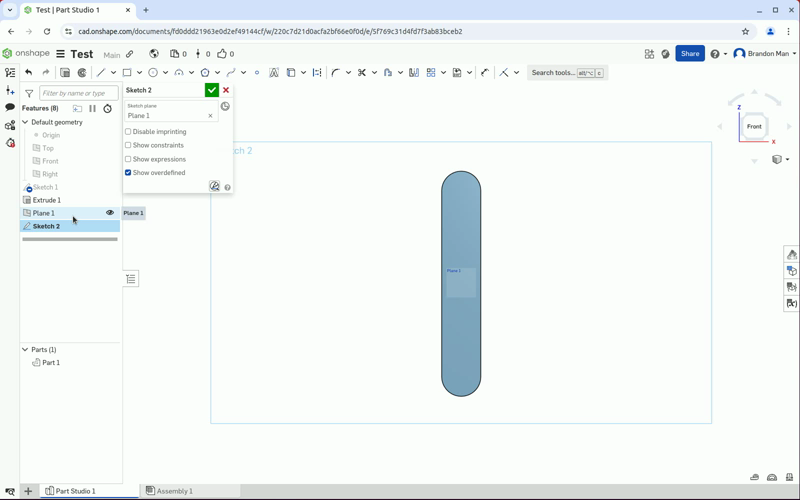
mouse_move(73, 352)
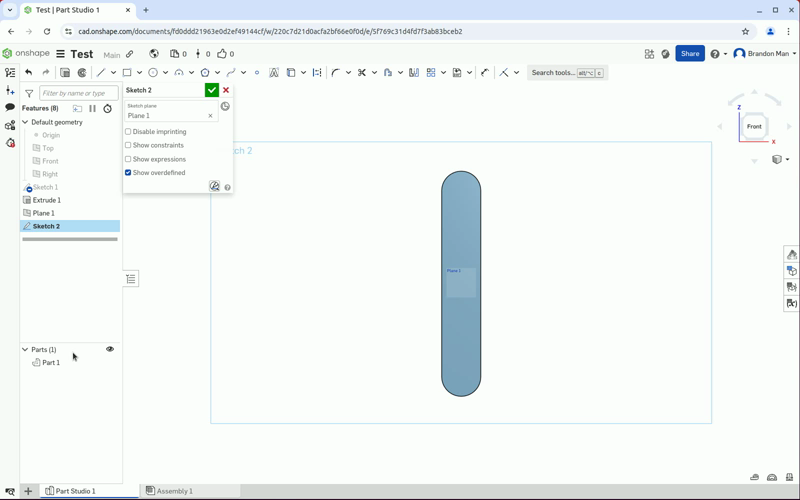
key(y)
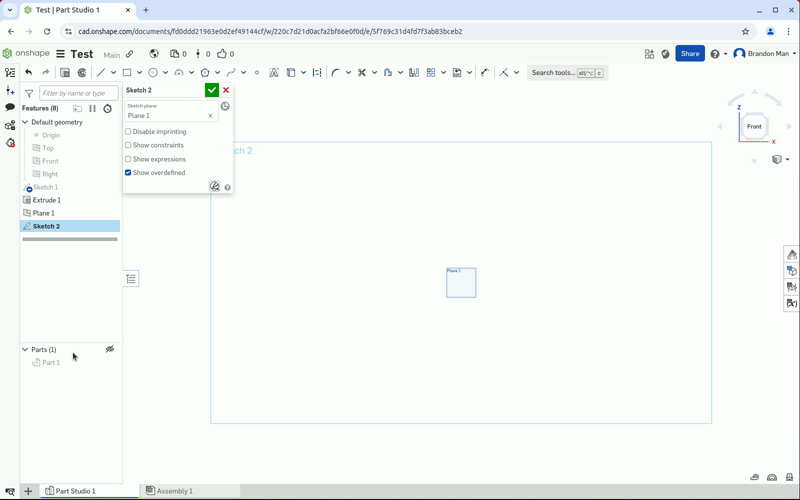
key(c)
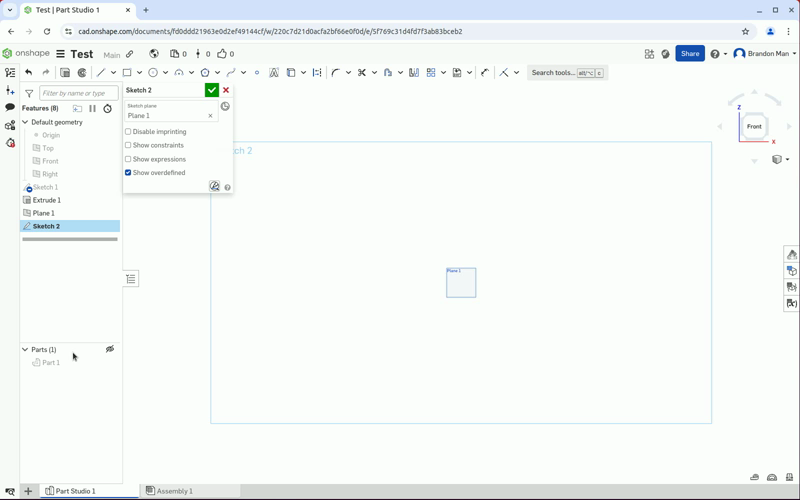
key_down(shift)
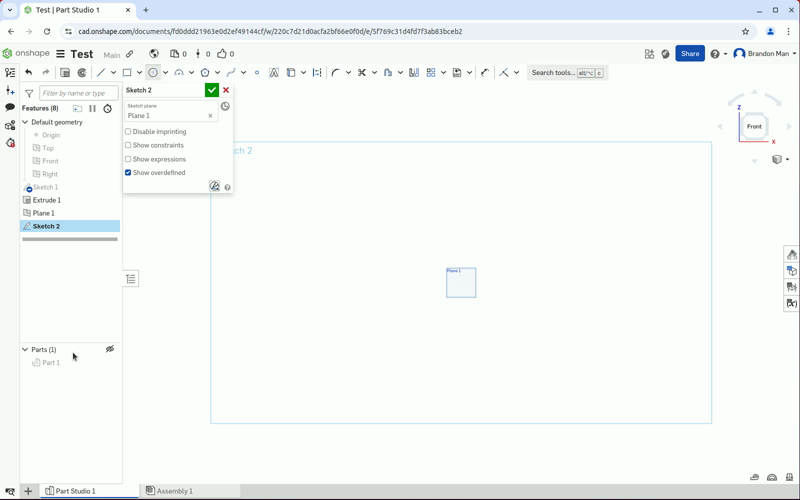
mouse_move(461, 199)
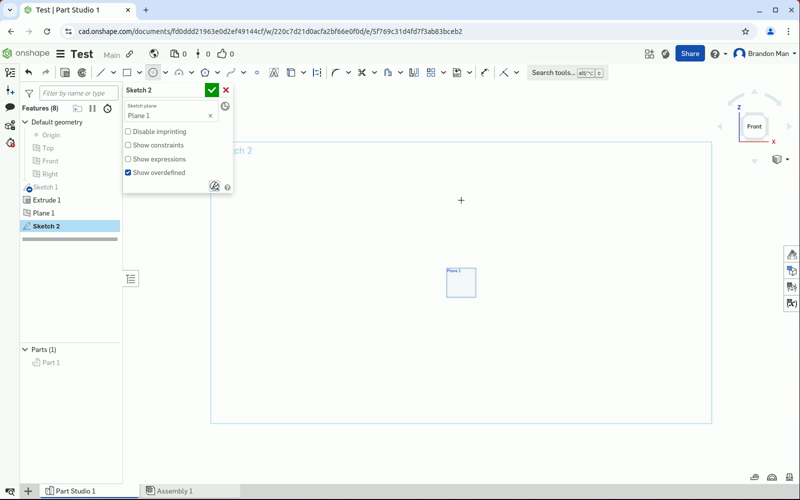
click(461, 199)
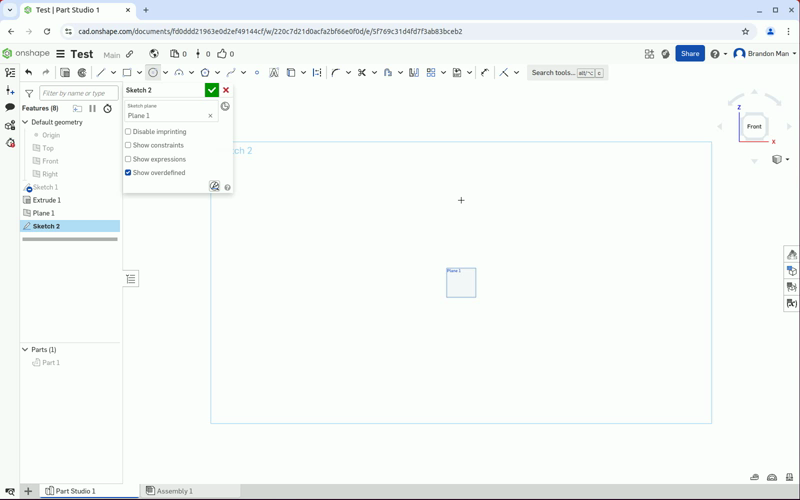
key_up(shift)
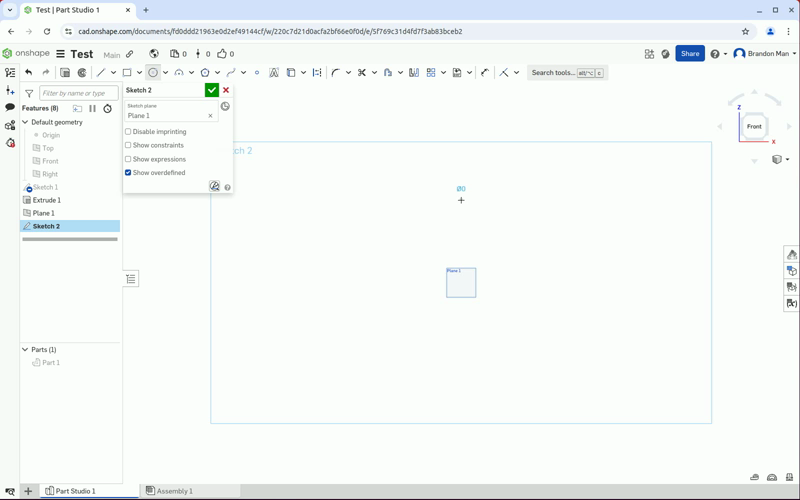
mouse_move(471, 199)
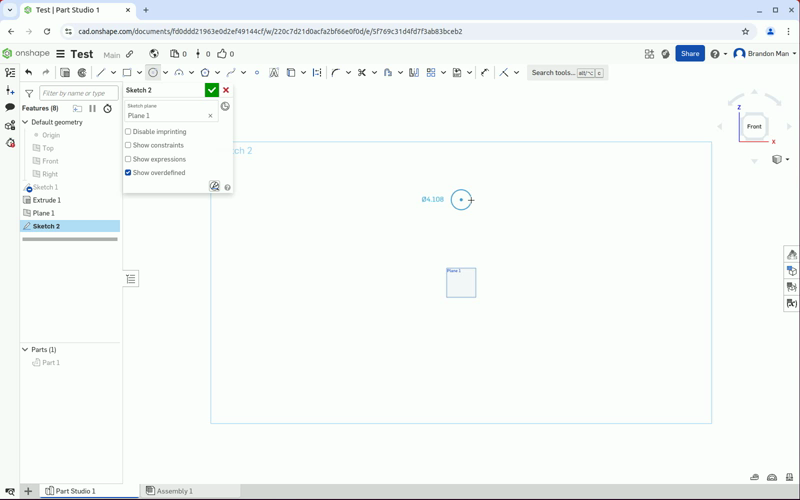
click(471, 199)
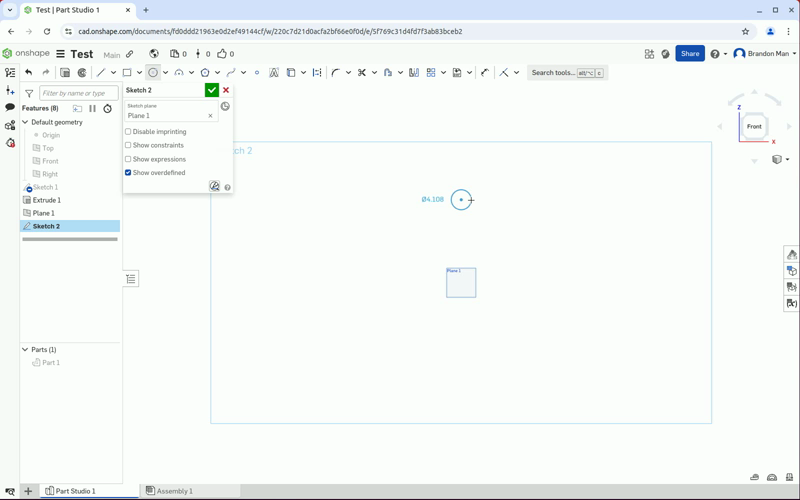
key(esc)
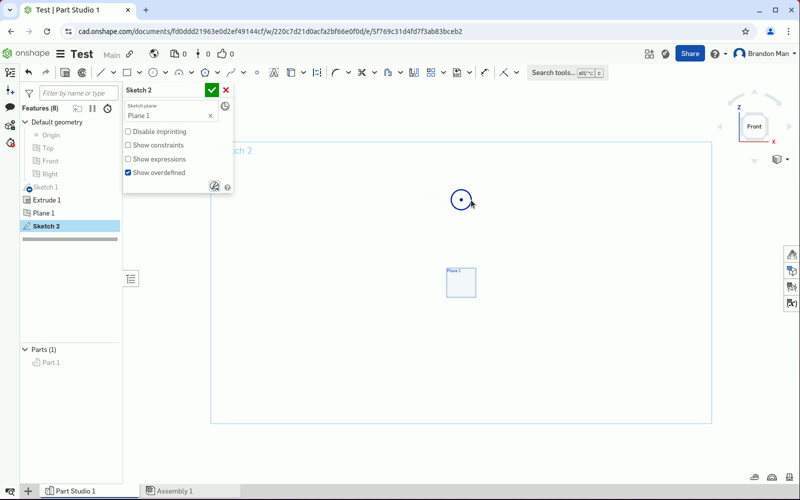
mouse_move(455, 199)
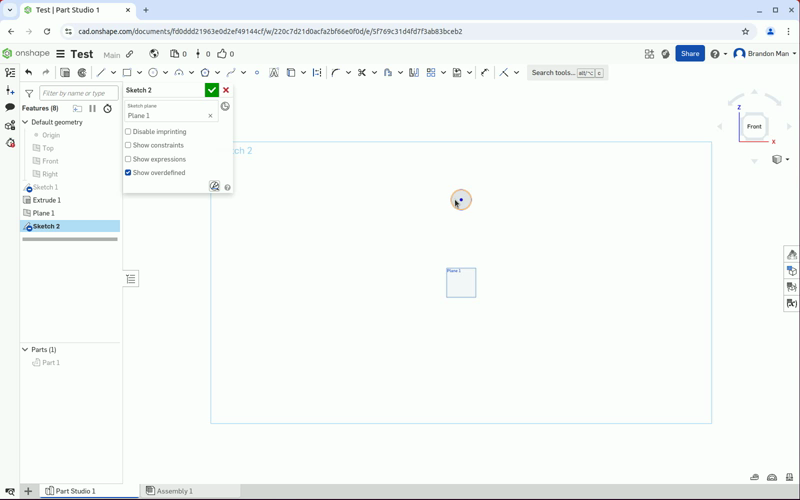
scroll(6)
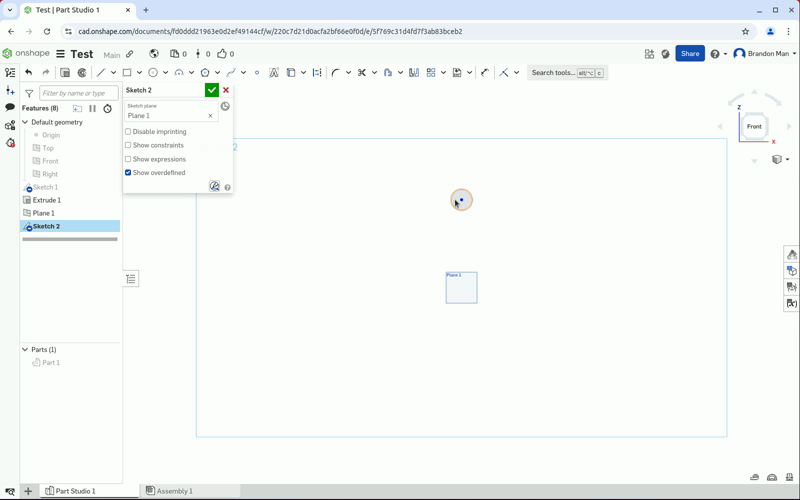
scroll(6)
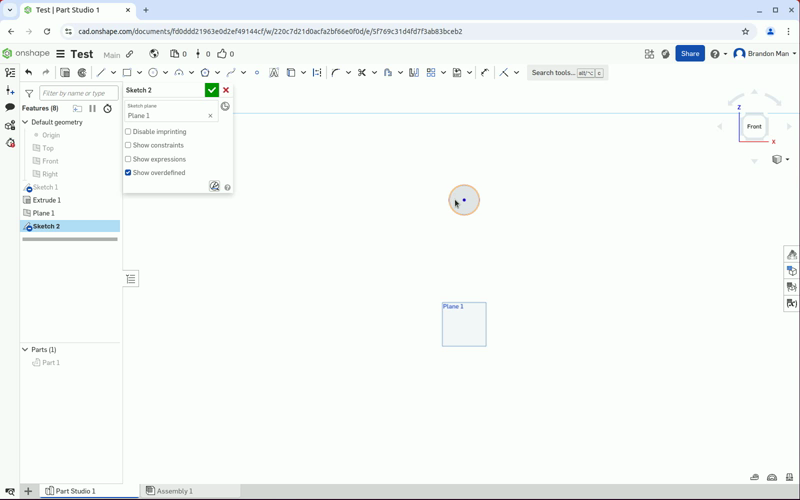
scroll(6)
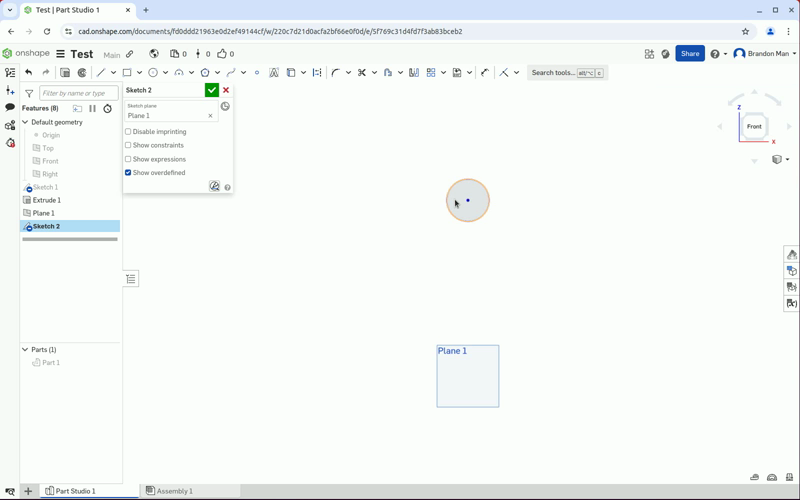
scroll(6)
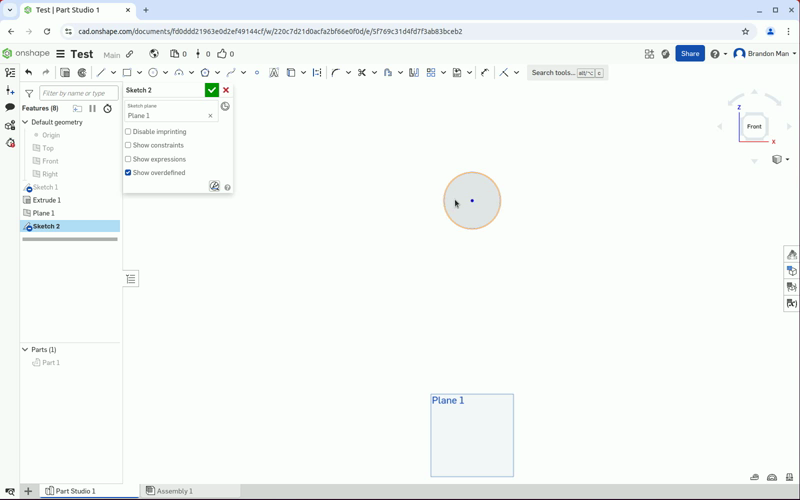
scroll(6)
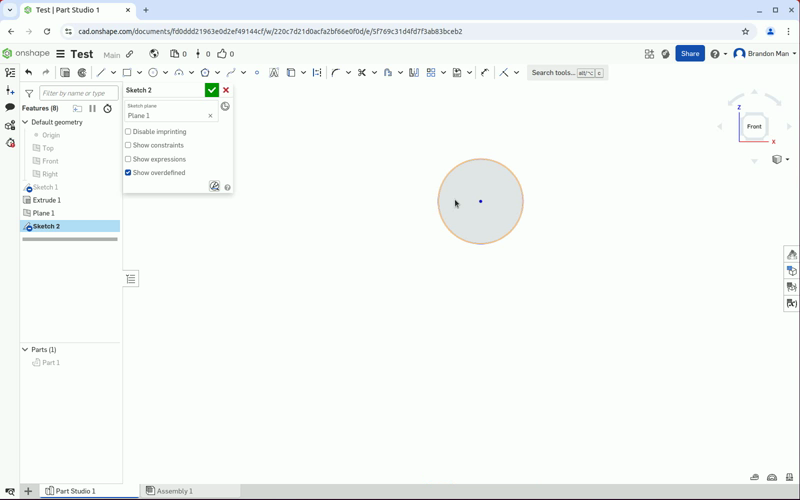
scroll(6)
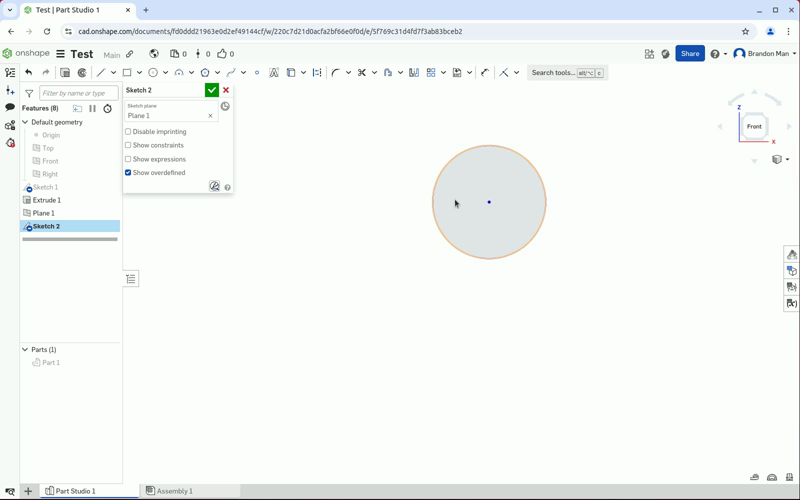
scroll(6)
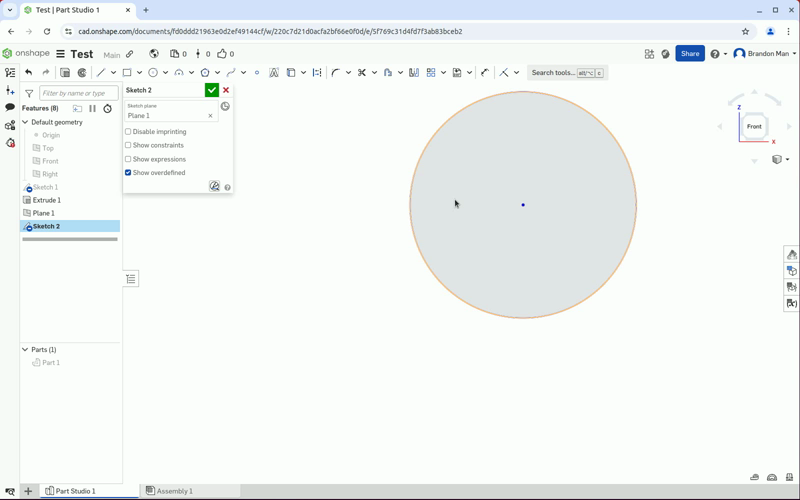
click(455, 199)
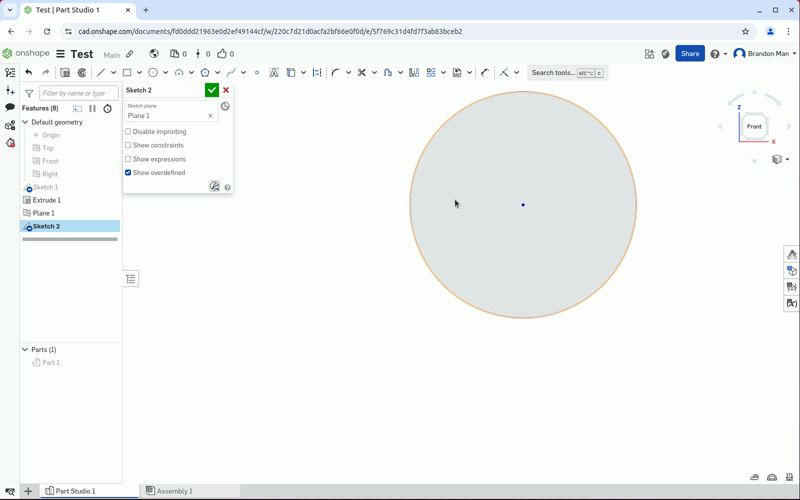
scroll(-6)
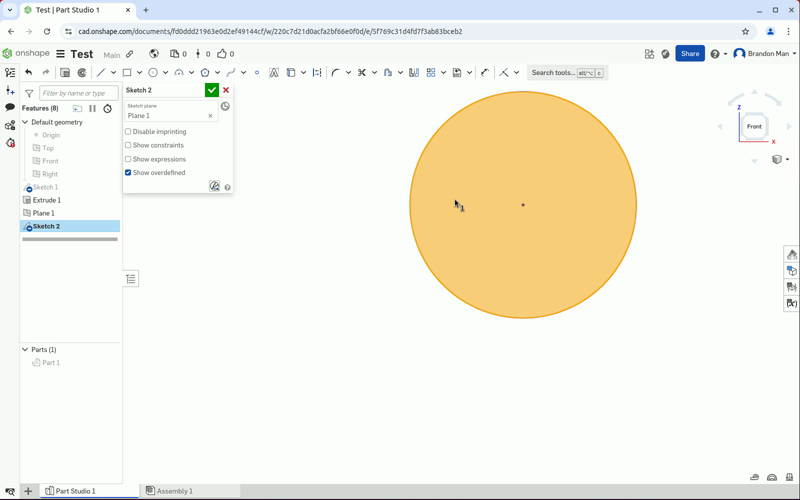
scroll(-6)
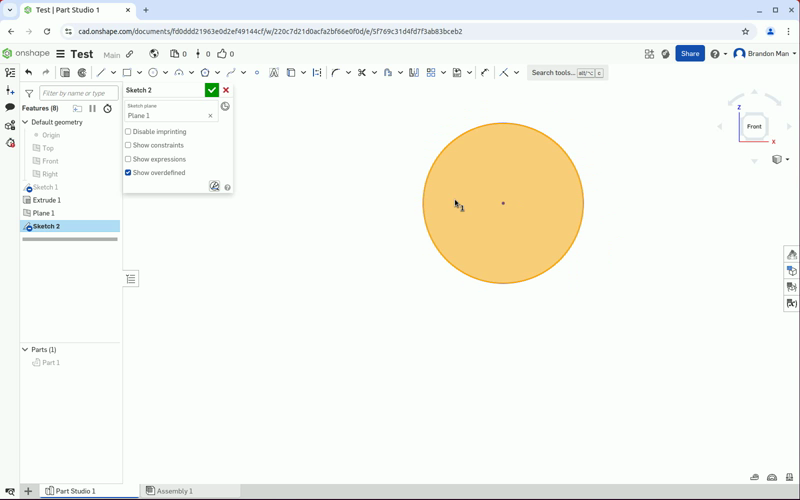
scroll(-6)
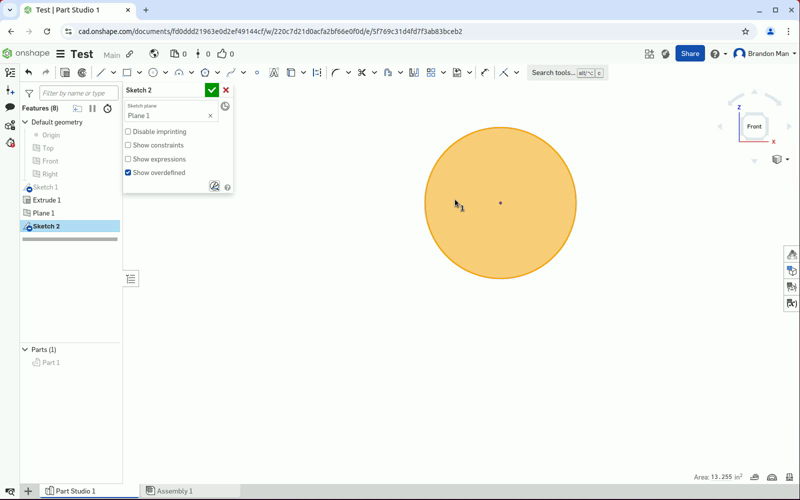
scroll(-6)
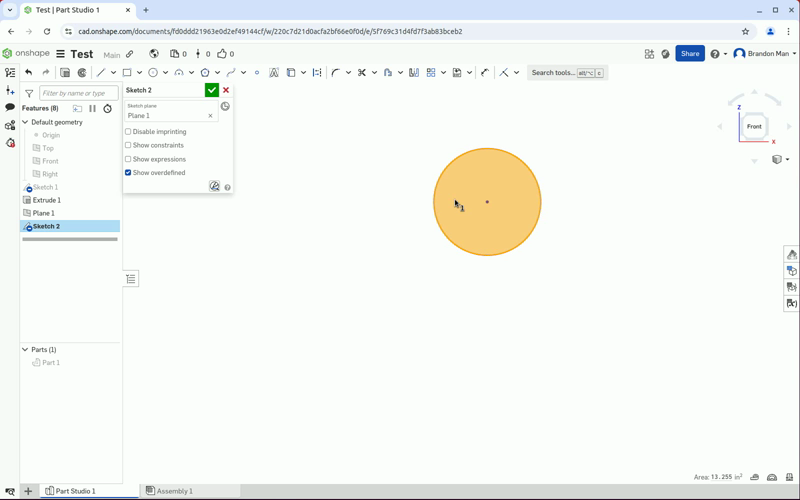
scroll(-6)
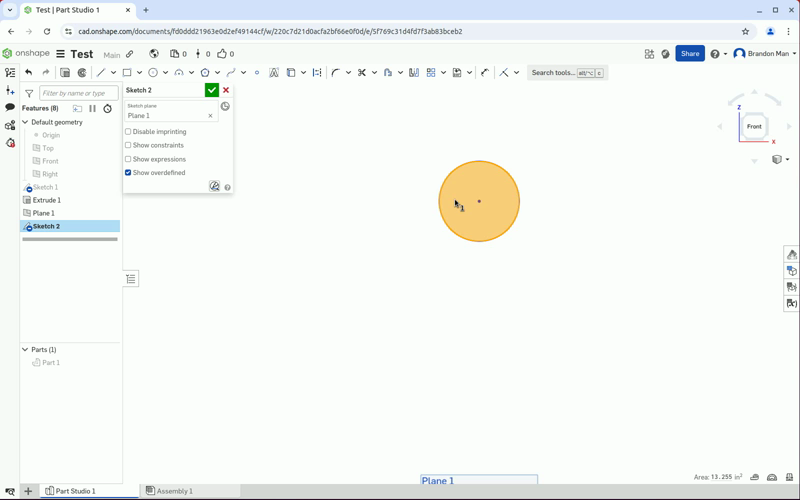
scroll(-6)
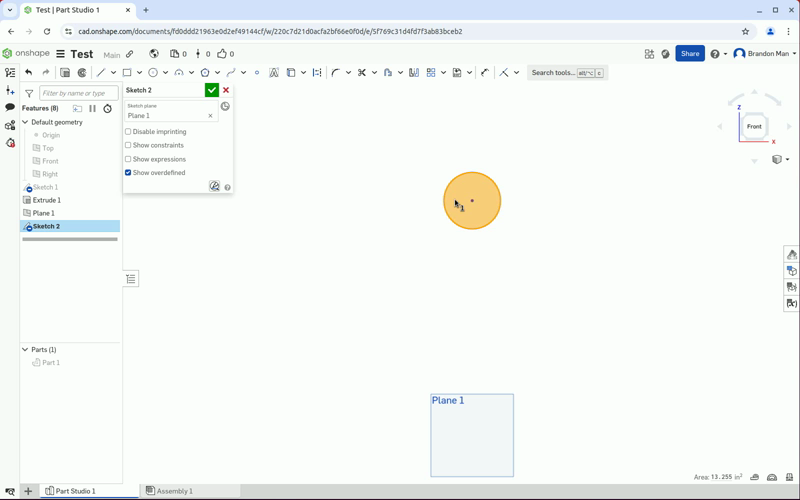
scroll(-6)
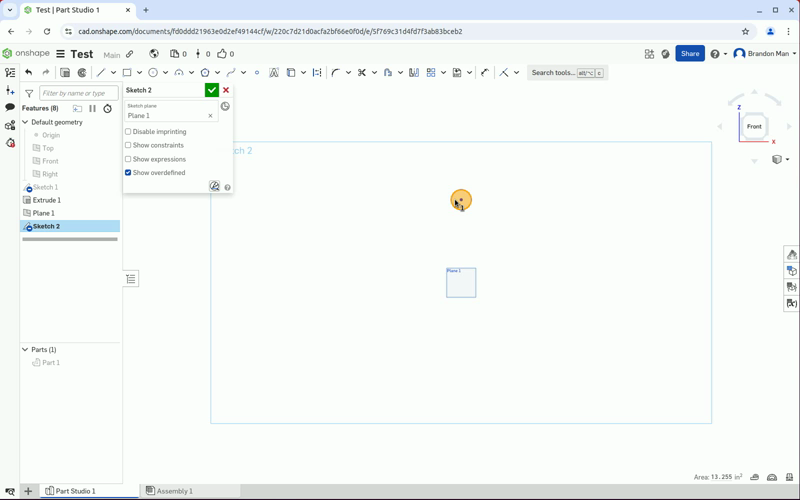
mouse_move(73, 352)
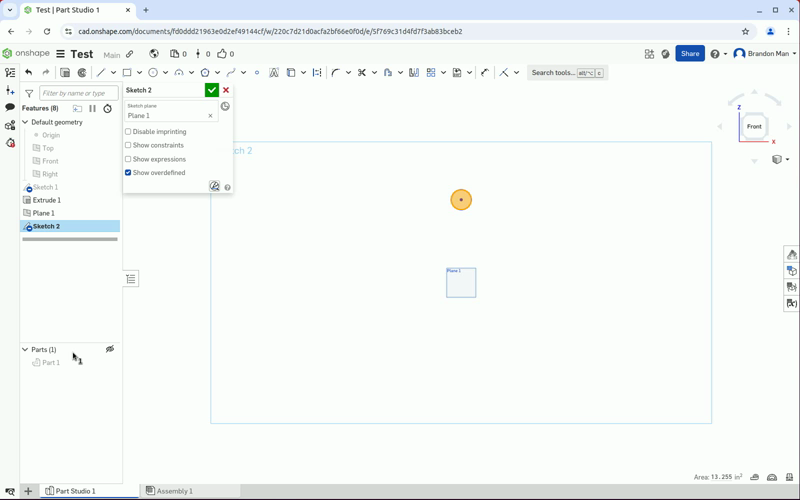
key(shift+y)
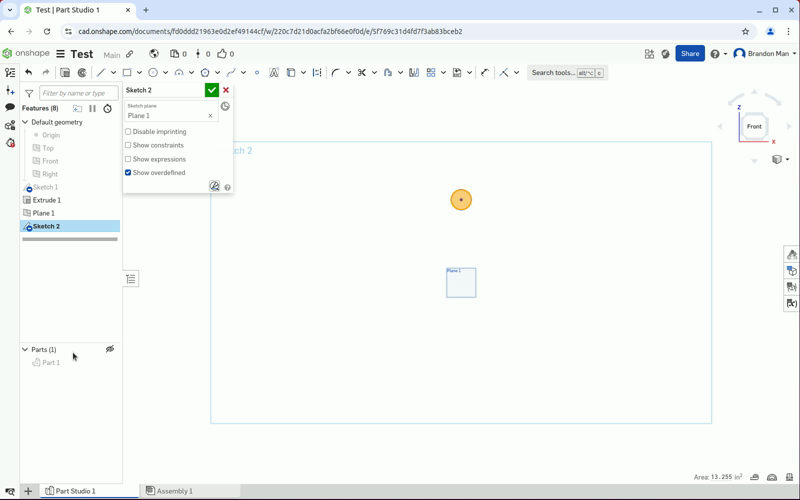
key(shift+e)
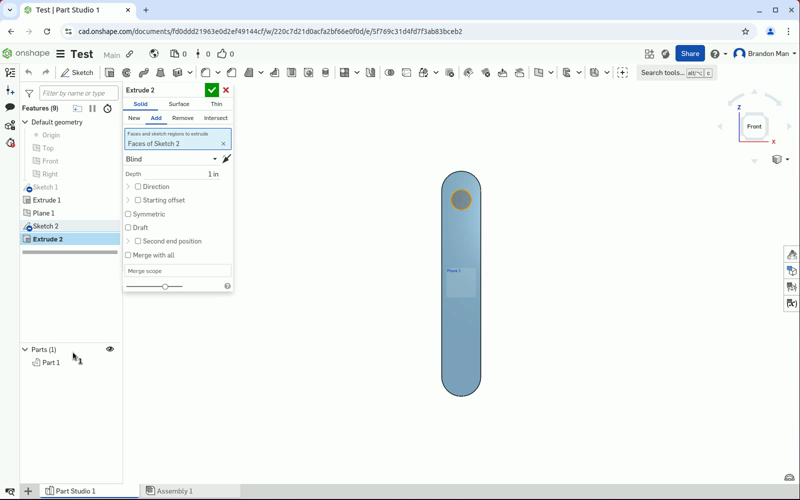
mouse_move(143, 106)
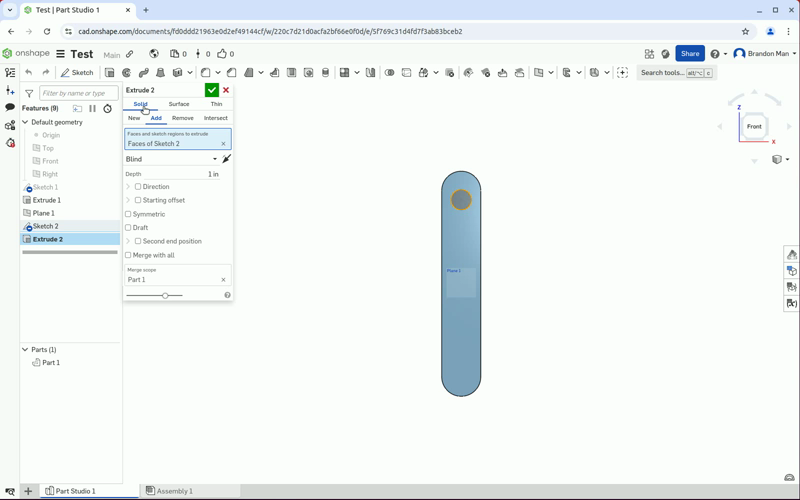
click(143, 106)
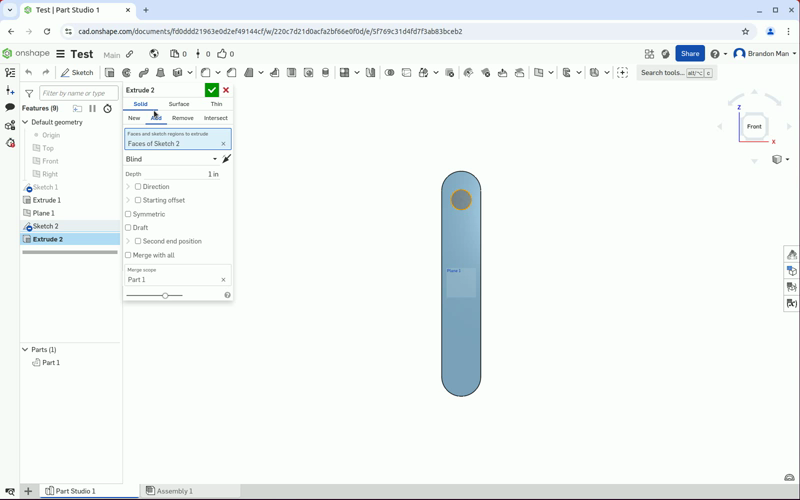
mouse_move(186, 120)
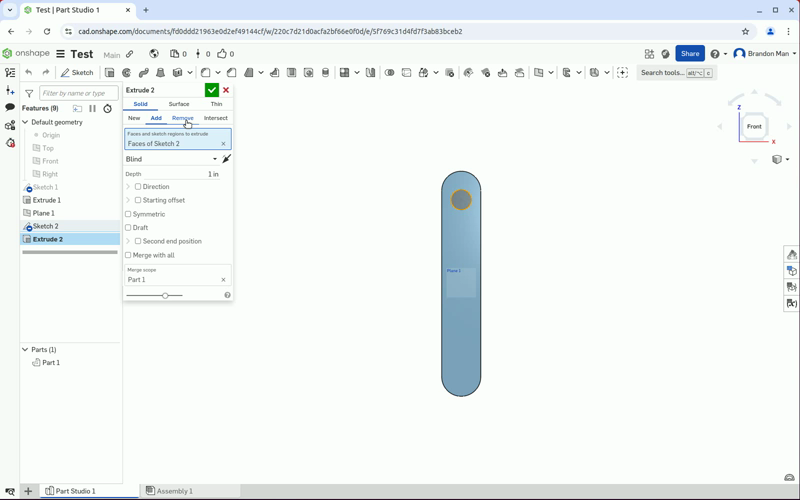
click(186, 120)
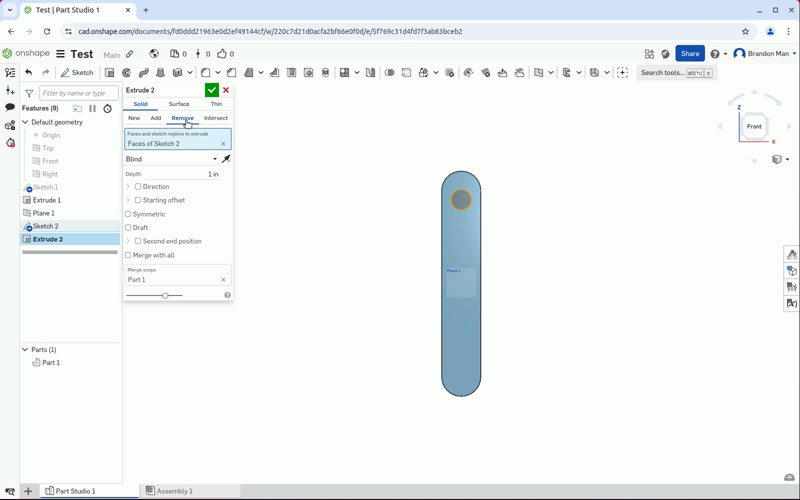
key(tab, 4)
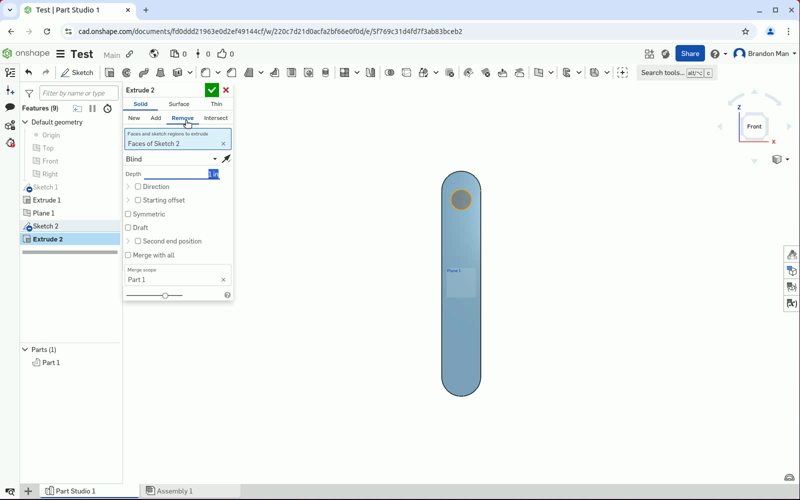
text(6.499)
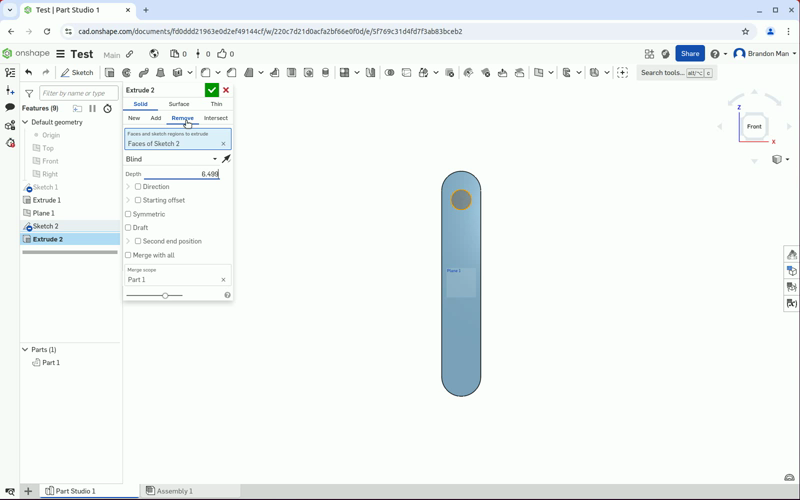
key(tab, 6)
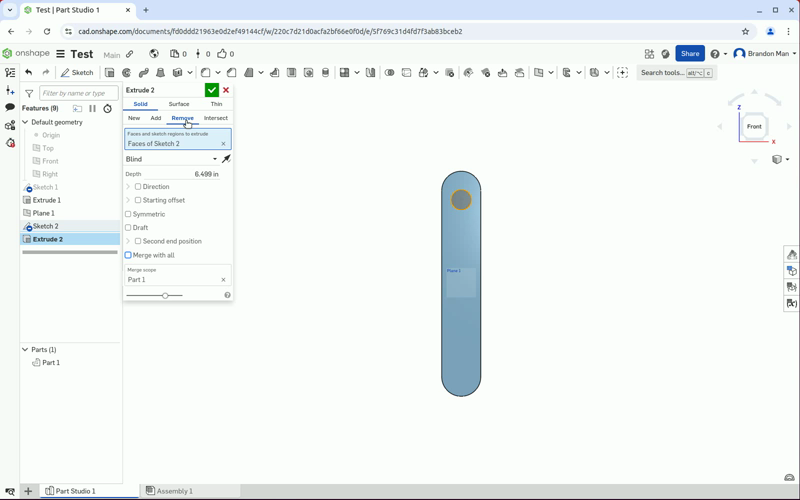
key(space)
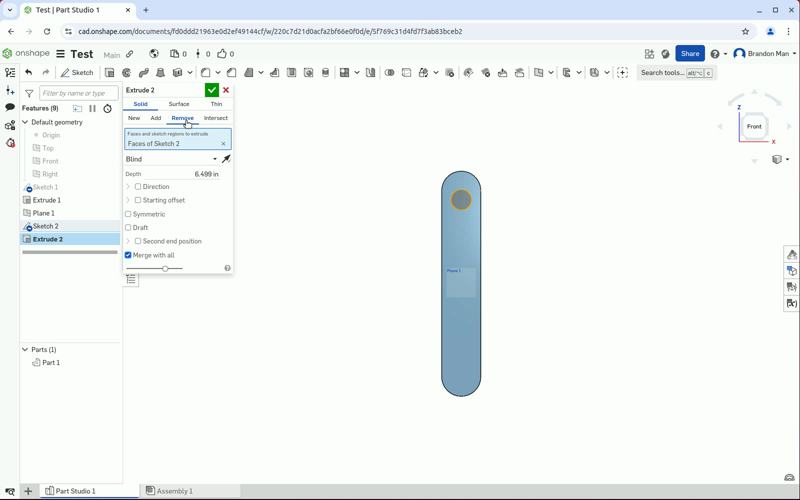
key(enter)
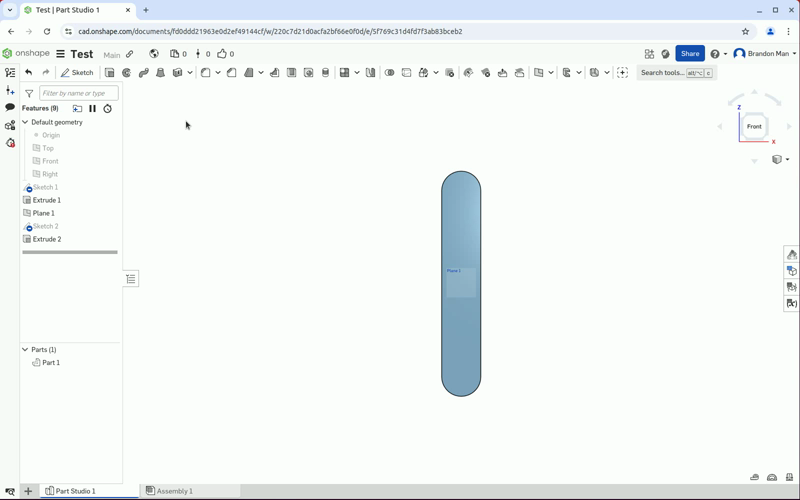
key(shift+h)
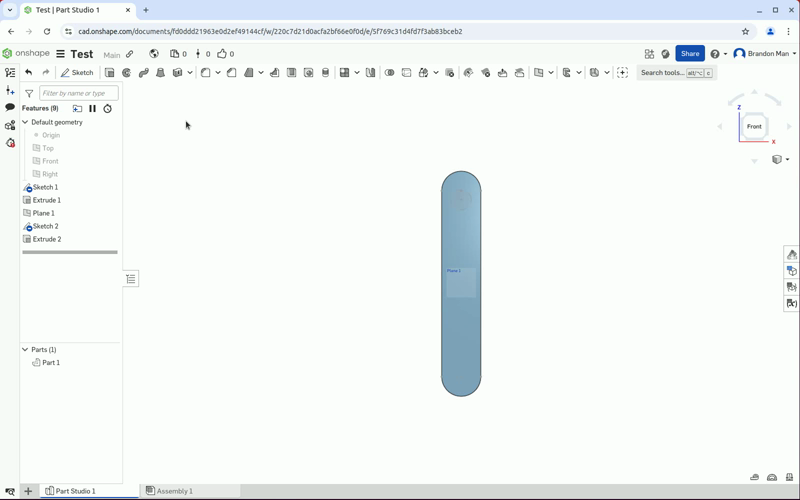
key(shift+h)
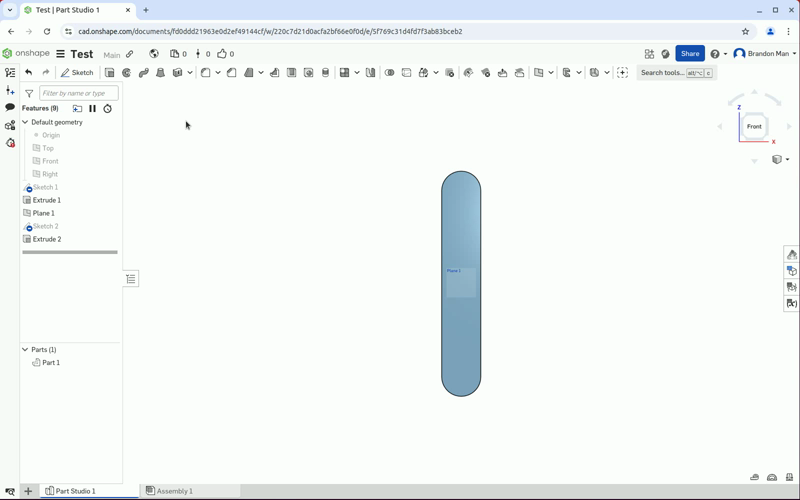
mouse_move(73, 189)
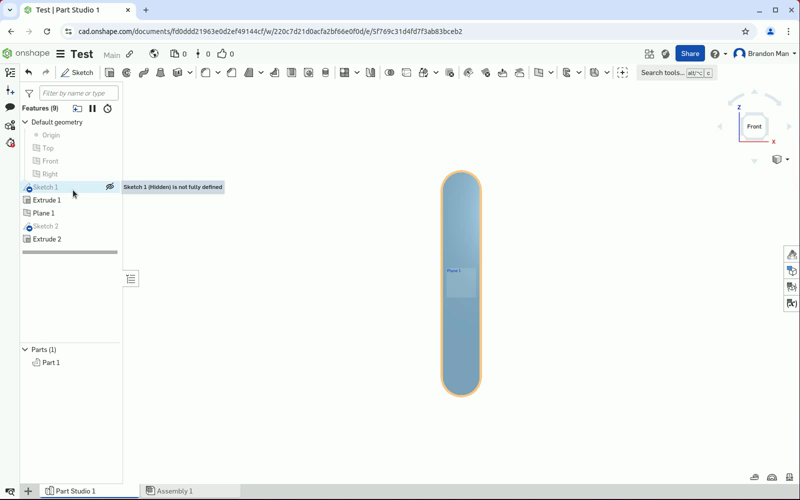
click(73, 189)
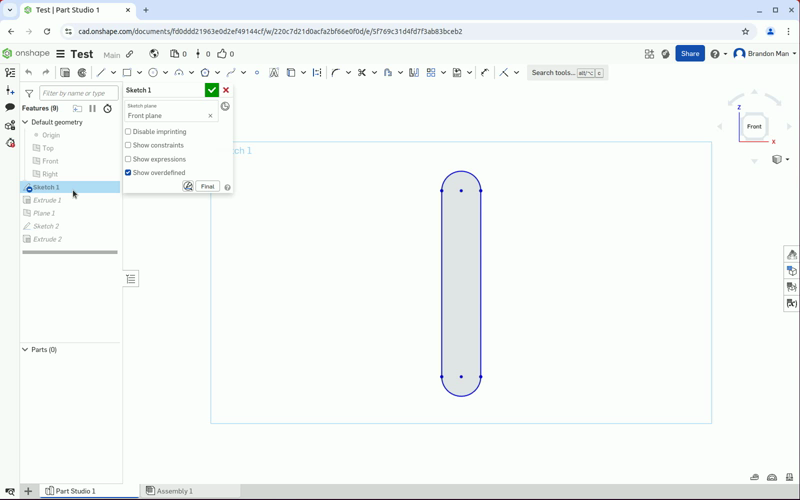
mouse_move(229, 92)
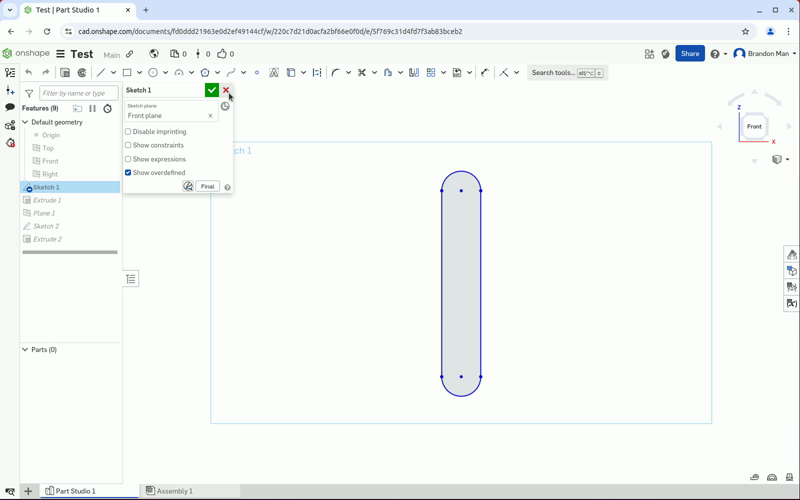
click(229, 92)
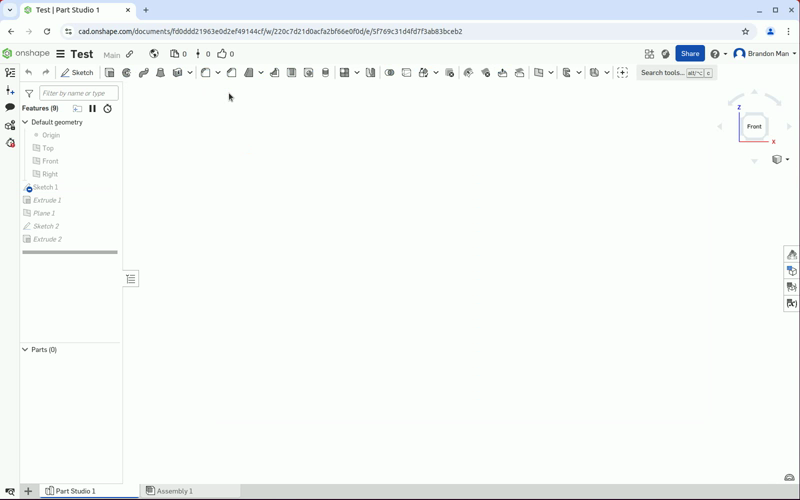
key(shift+s)
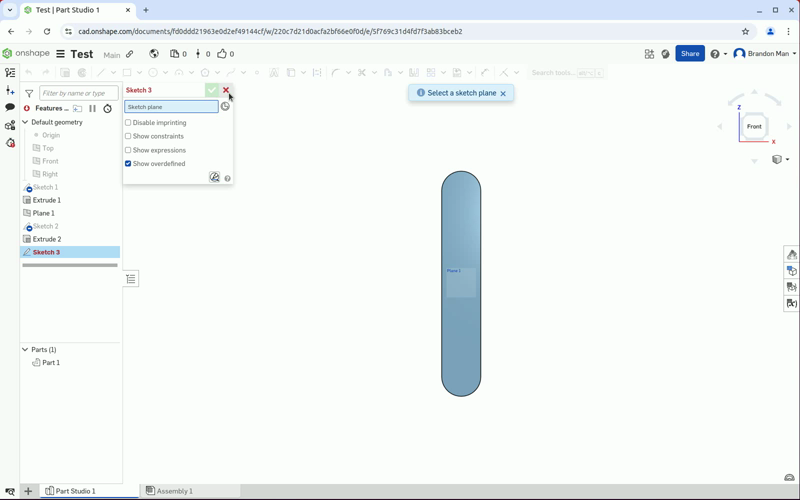
mouse_move(73, 215)
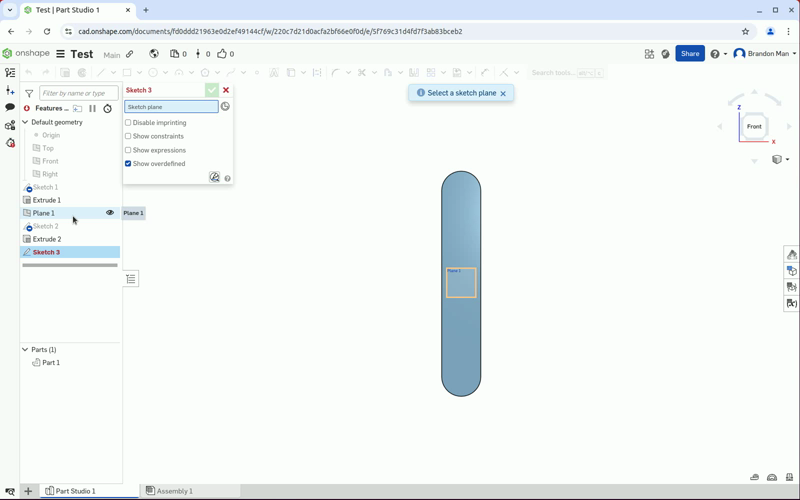
click(73, 215)
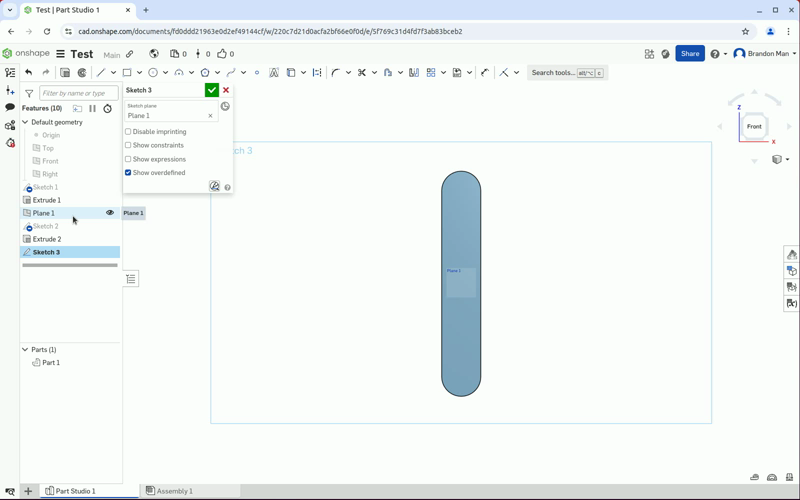
mouse_move(73, 352)
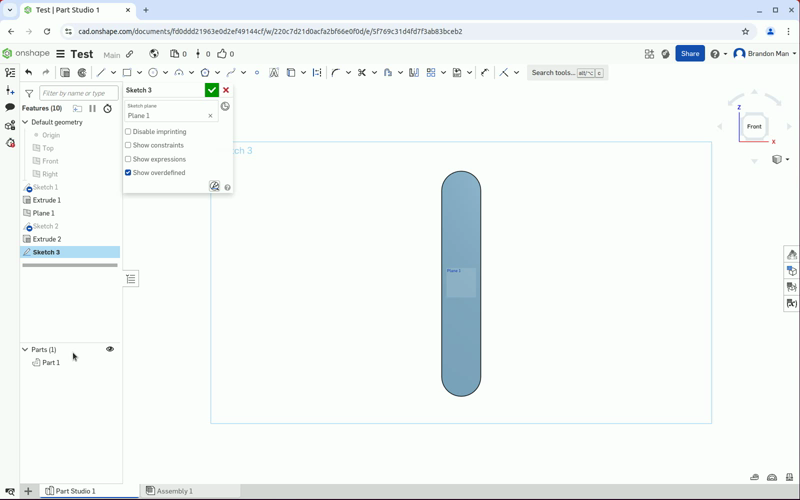
key(y)
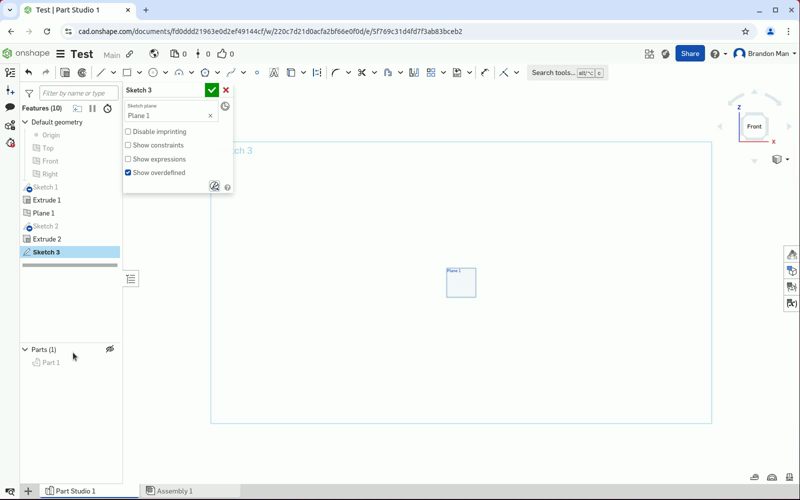
key(c)
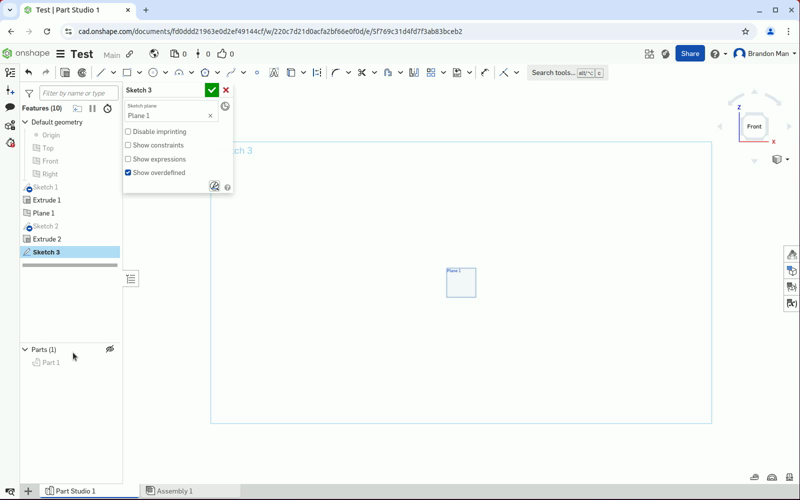
key_down(shift)
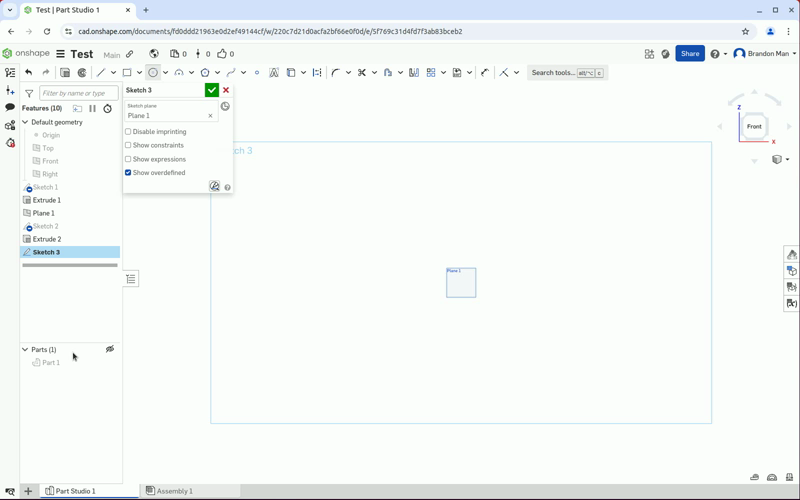
mouse_move(461, 366)
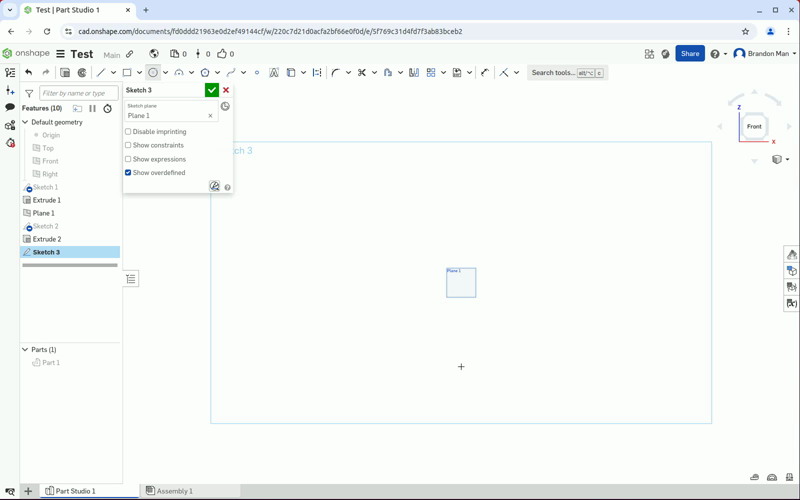
click(461, 366)
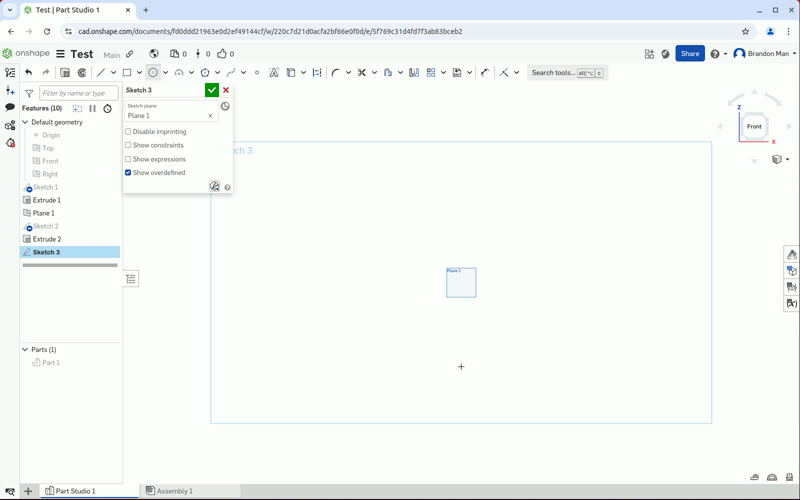
key_up(shift)
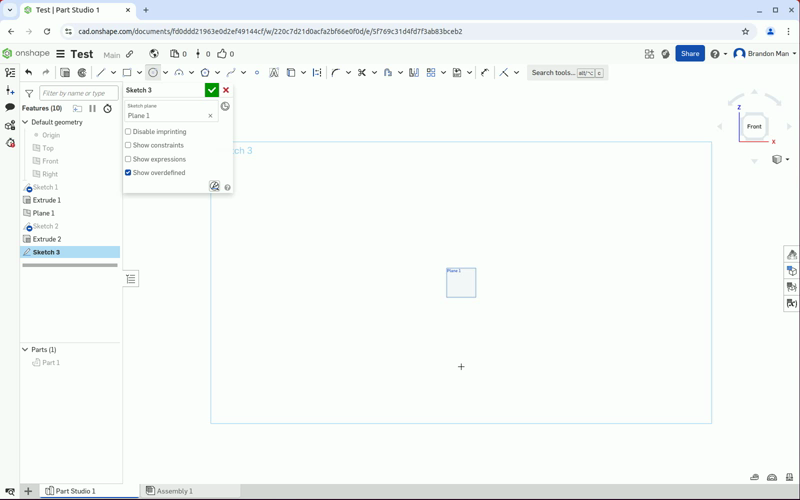
mouse_move(471, 366)
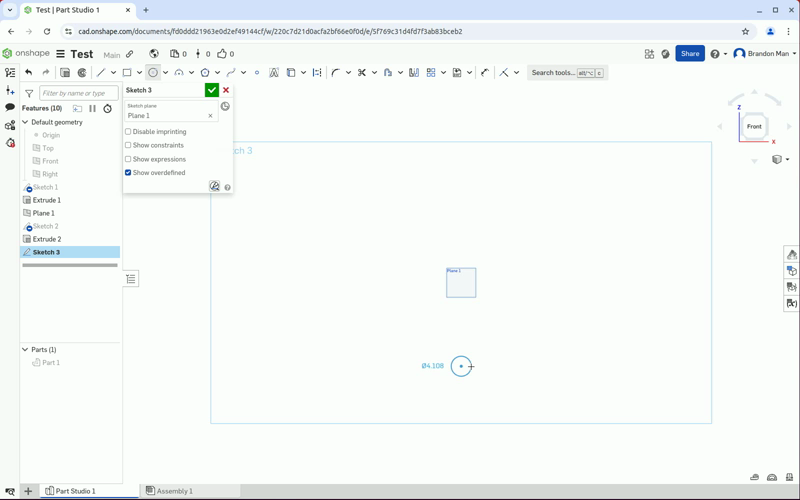
click(471, 366)
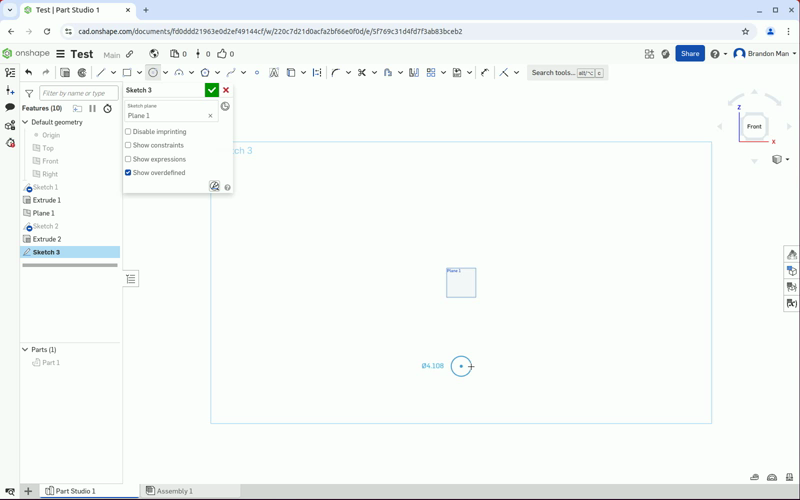
key(esc)
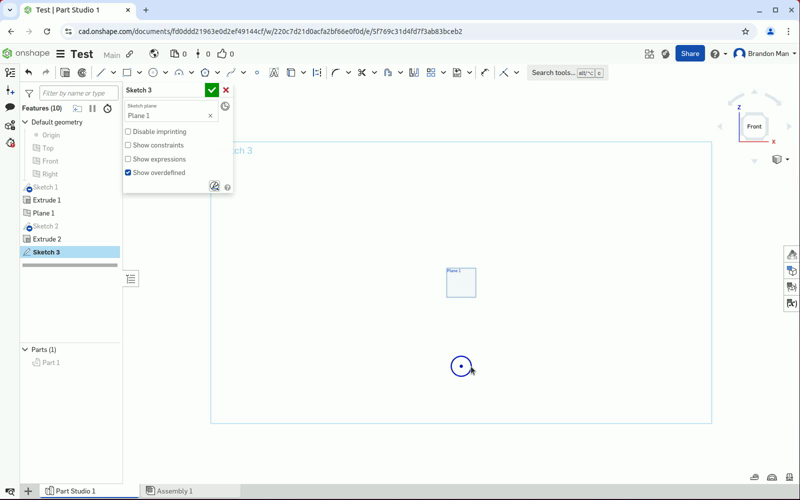
mouse_move(454, 360)
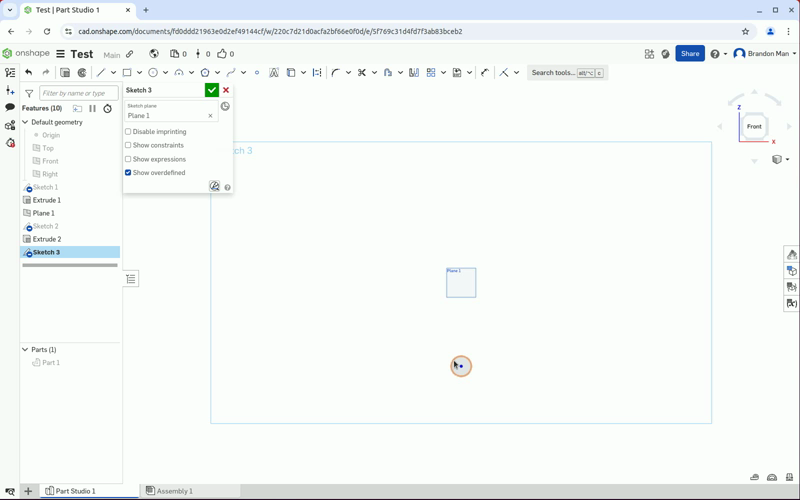
scroll(6)
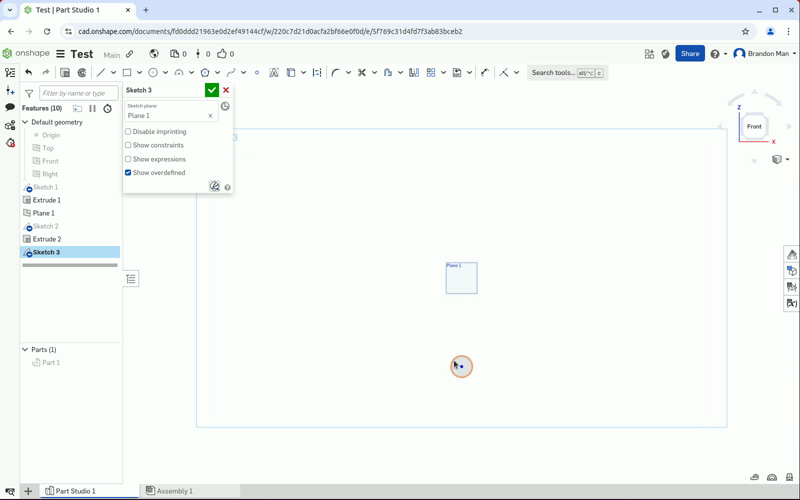
scroll(6)
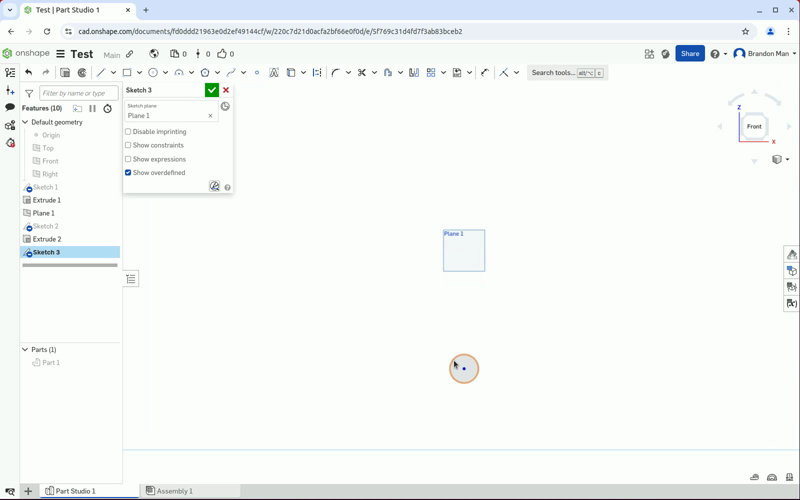
scroll(6)
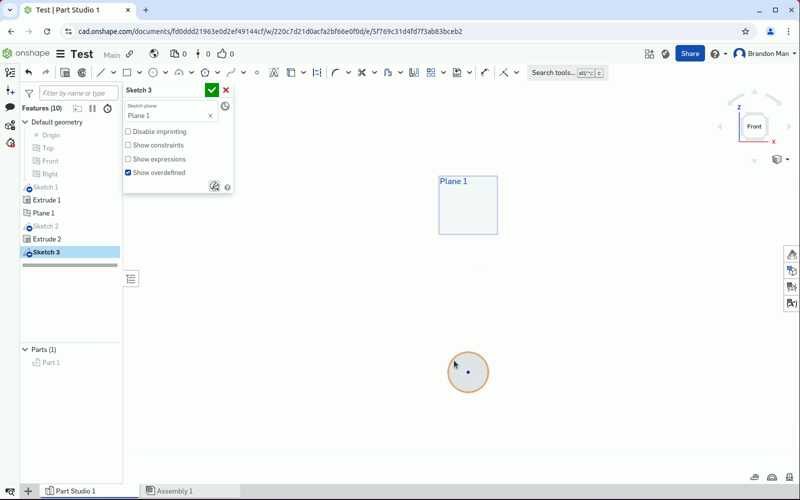
scroll(6)
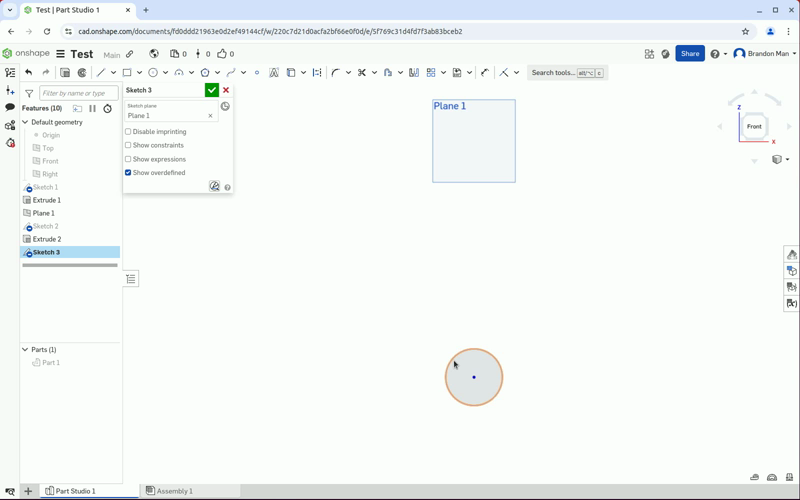
scroll(6)
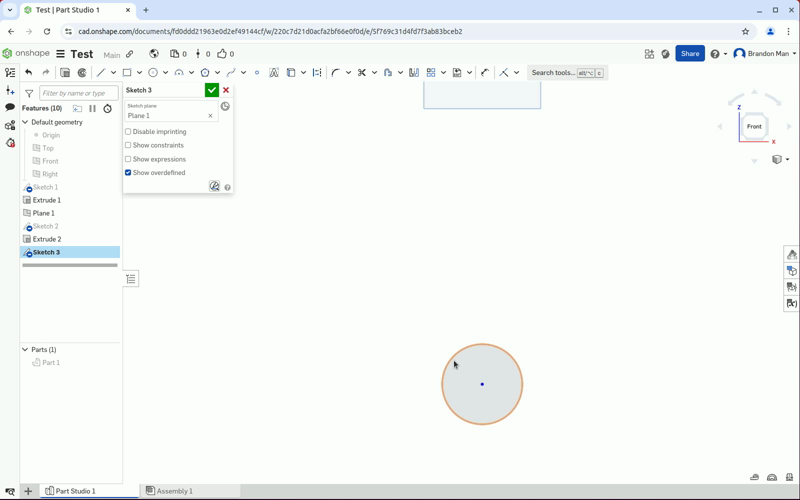
scroll(6)
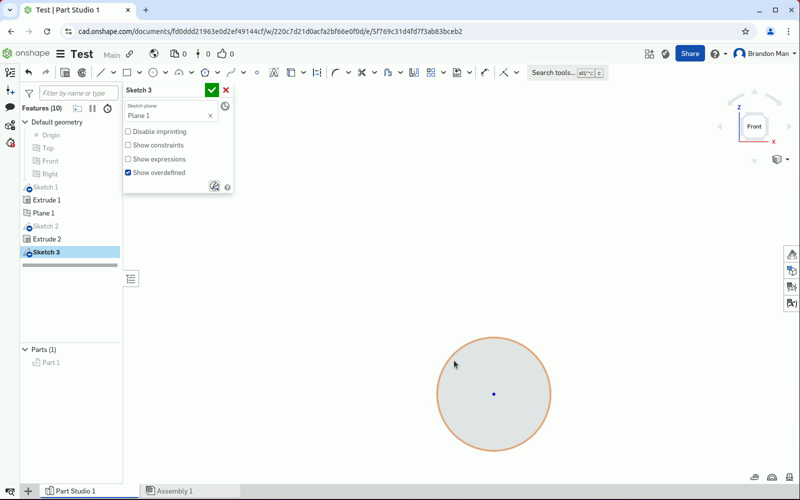
scroll(6)
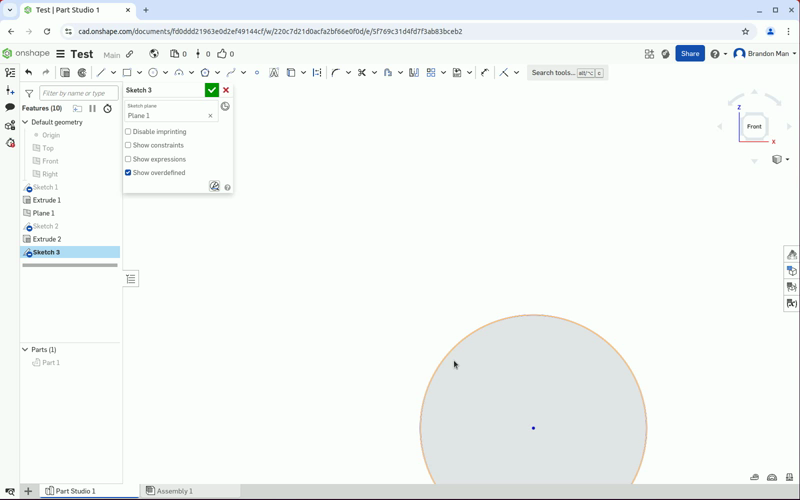
click(454, 360)
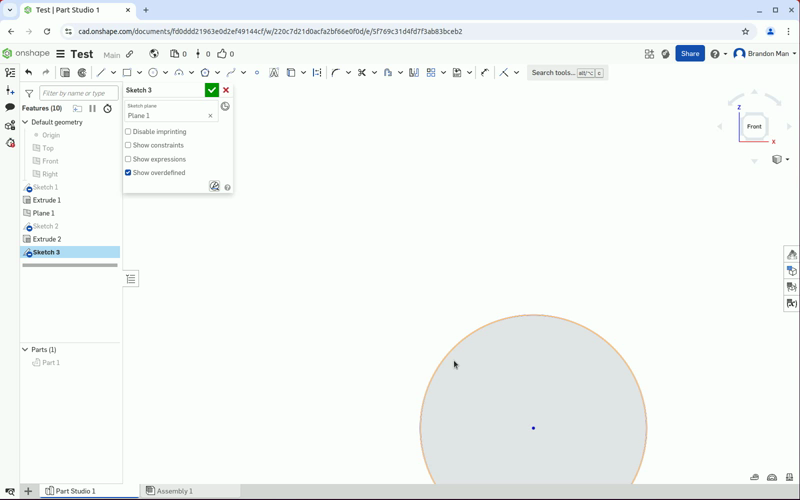
scroll(-6)
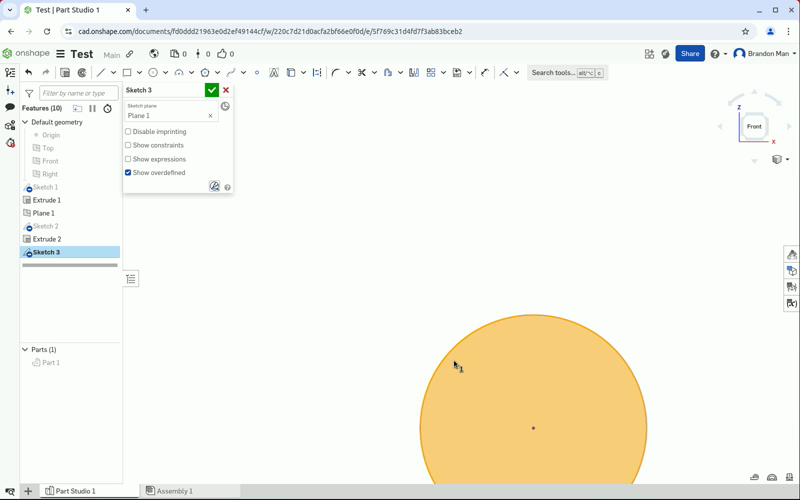
scroll(-6)
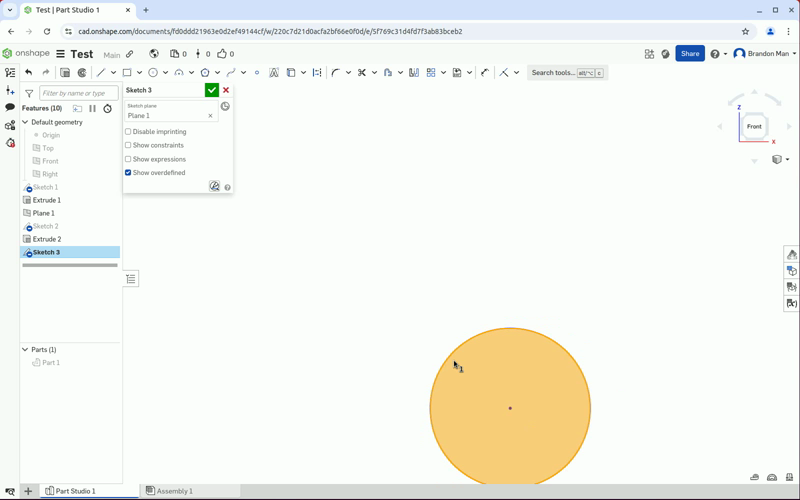
scroll(-6)
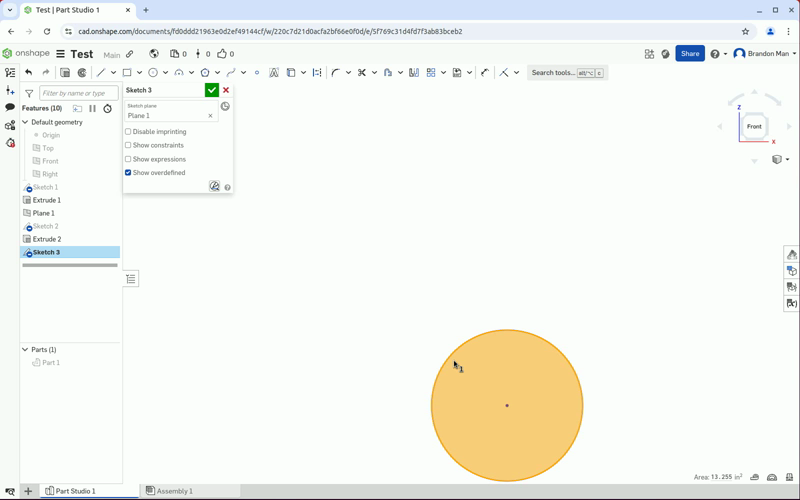
scroll(-6)
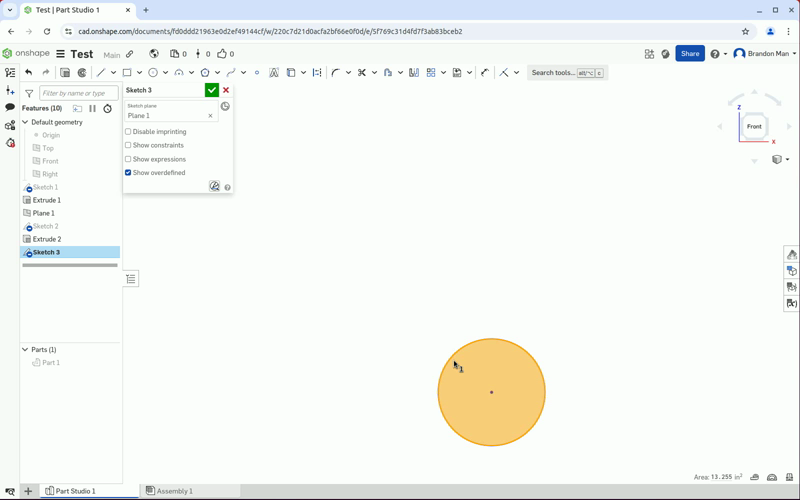
scroll(-6)
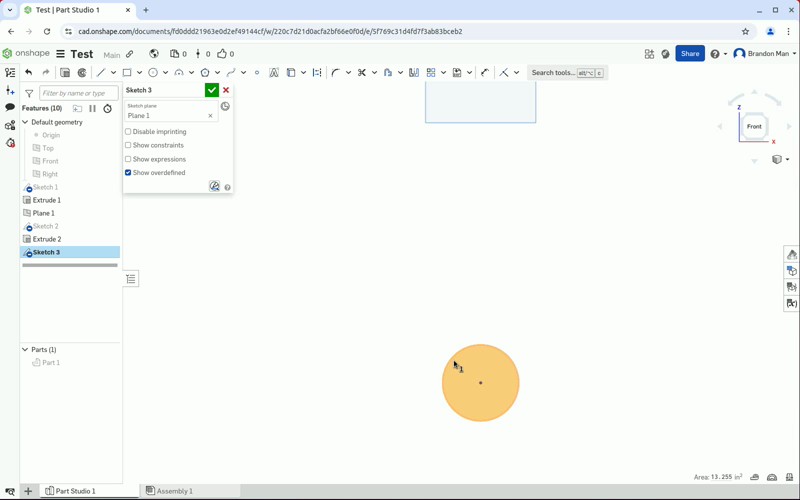
scroll(-6)
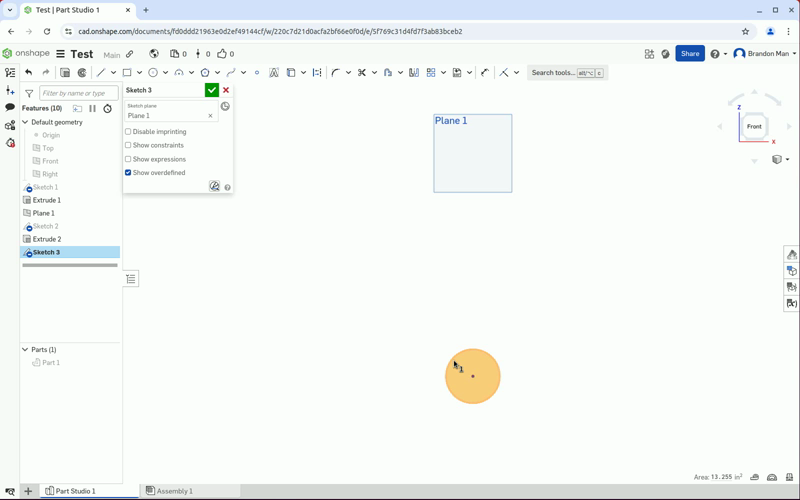
scroll(-6)
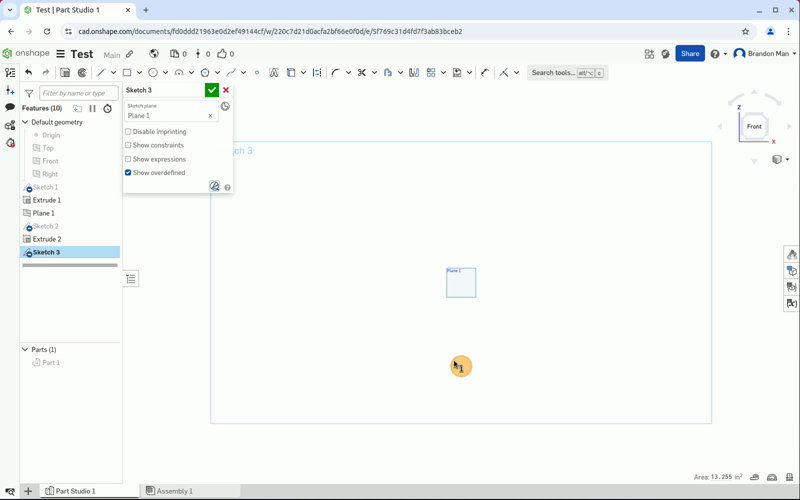
mouse_move(73, 352)
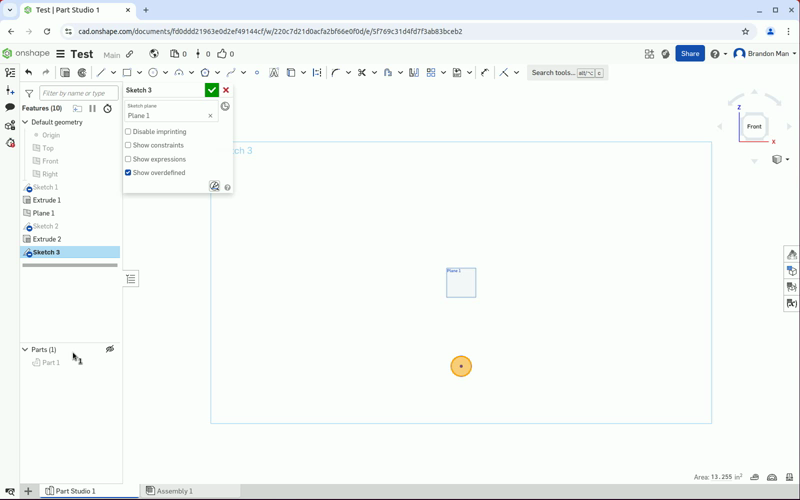
key(shift+y)
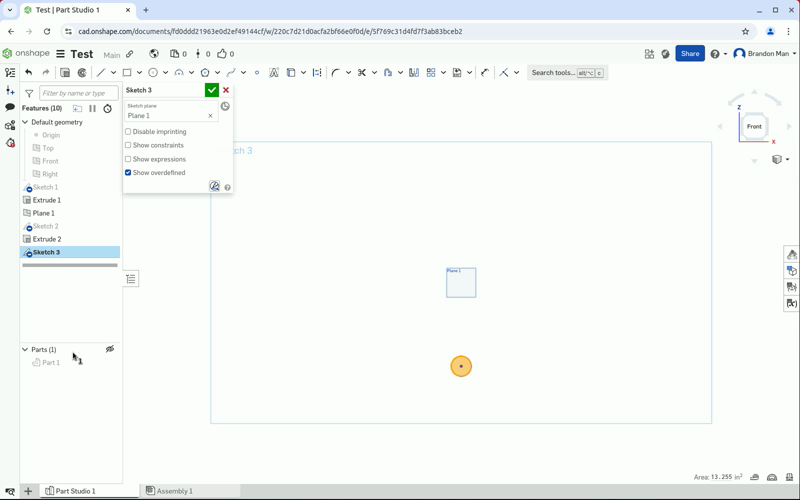
key(shift+e)
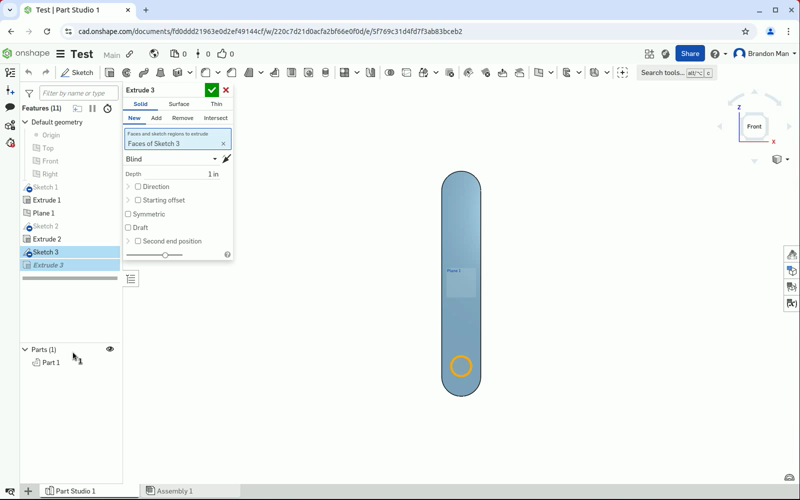
mouse_move(143, 106)
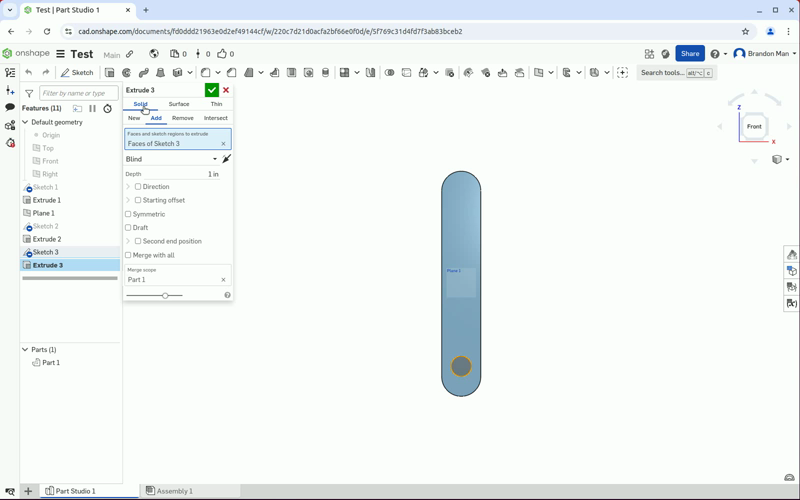
click(143, 106)
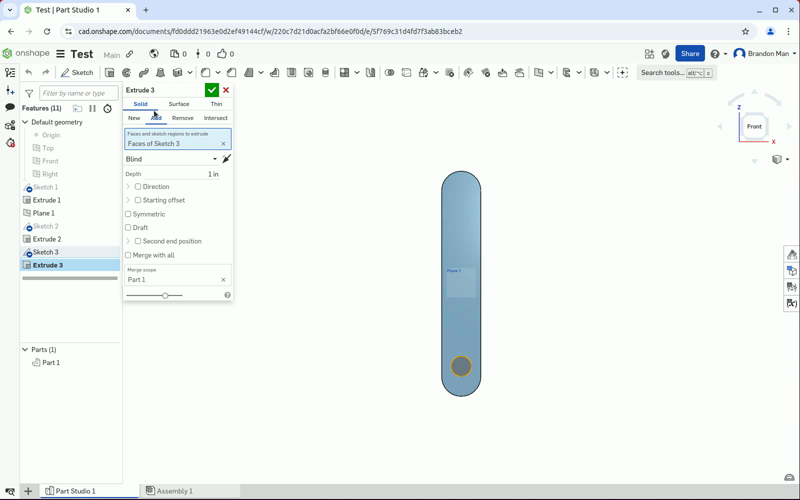
mouse_move(186, 120)
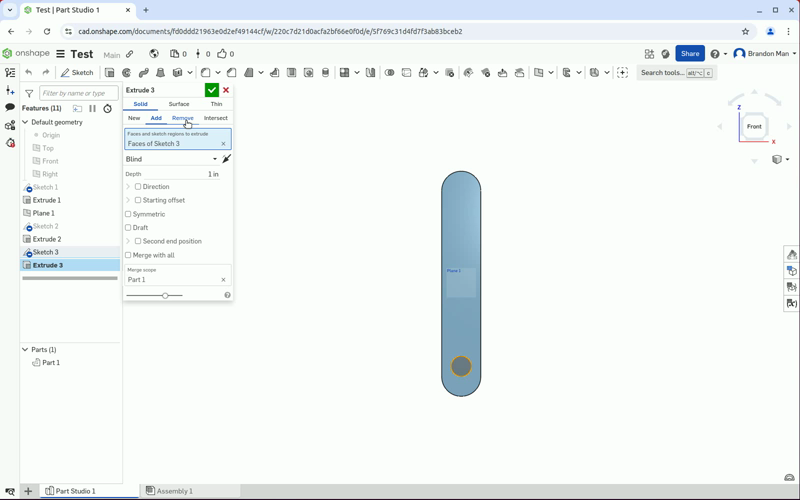
click(186, 120)
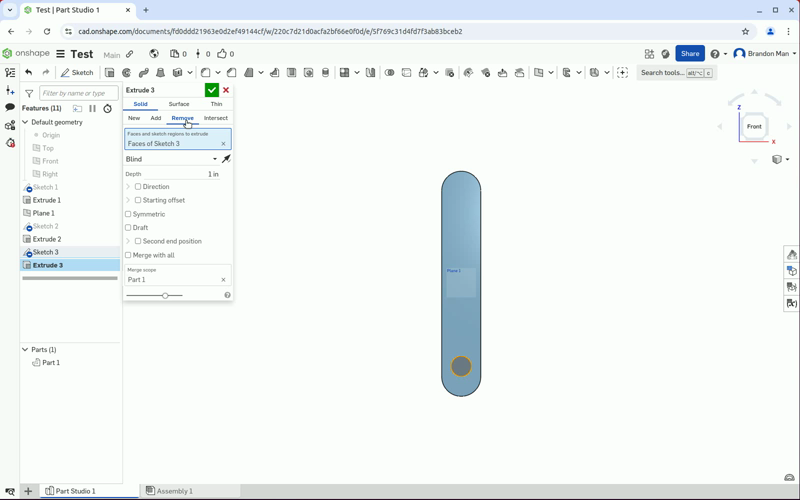
key(tab, 4)
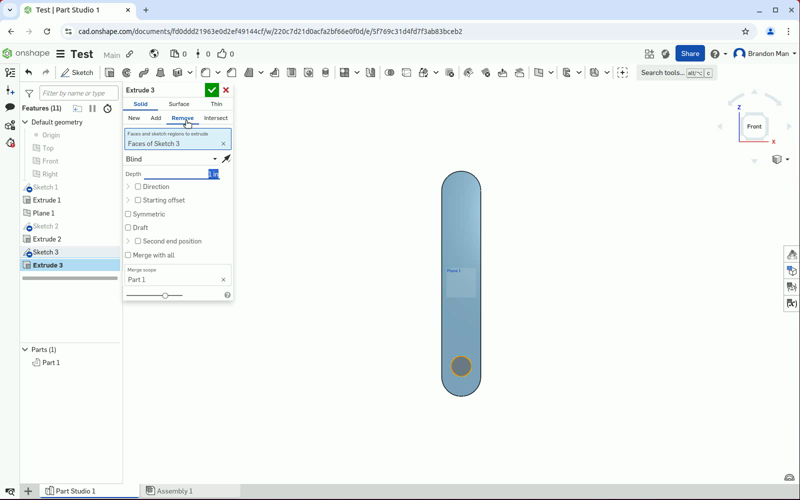
text(6.499)
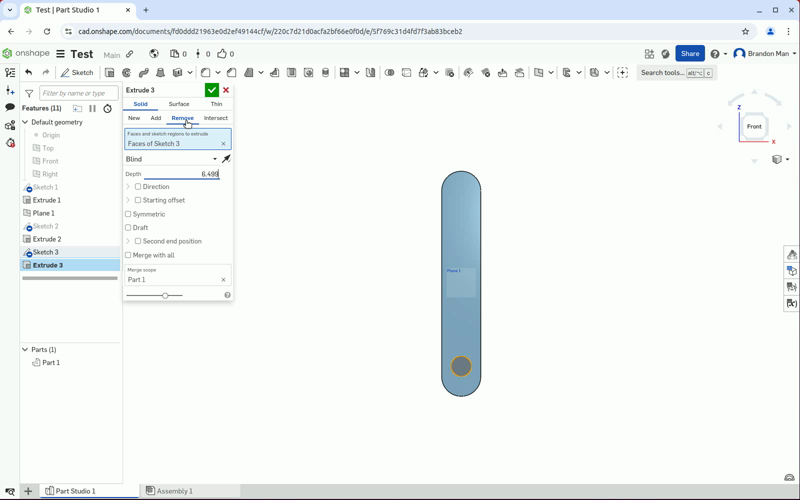
key(tab, 6)
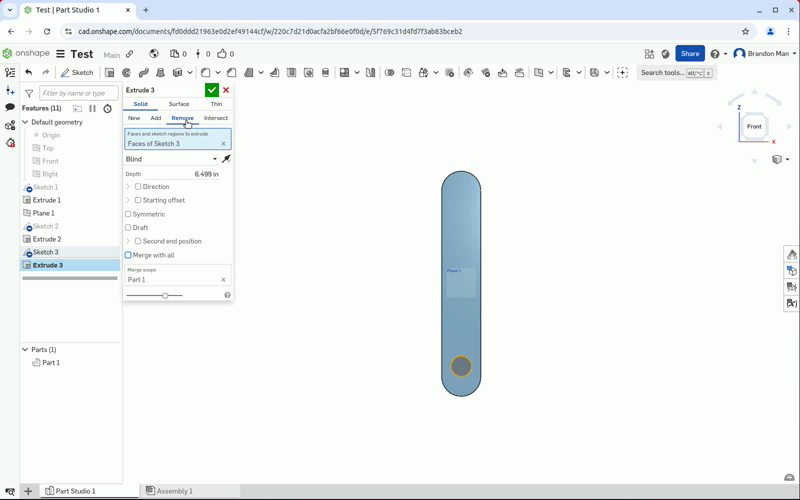
key(space)
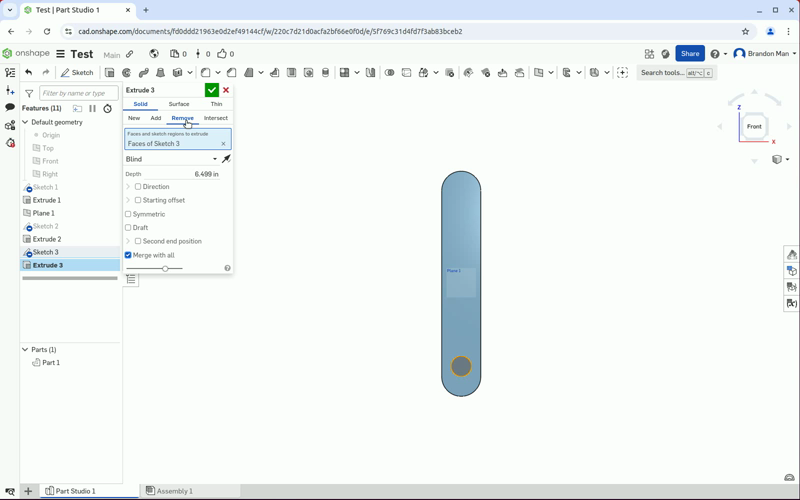
key(enter)
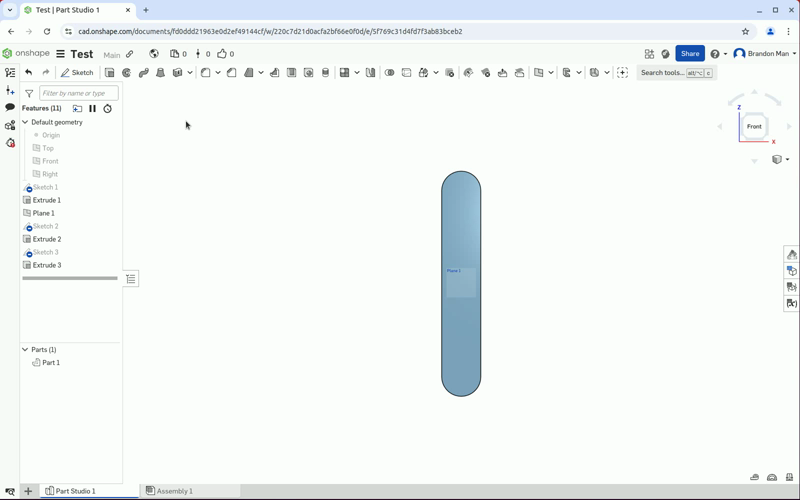
key(shift+h)
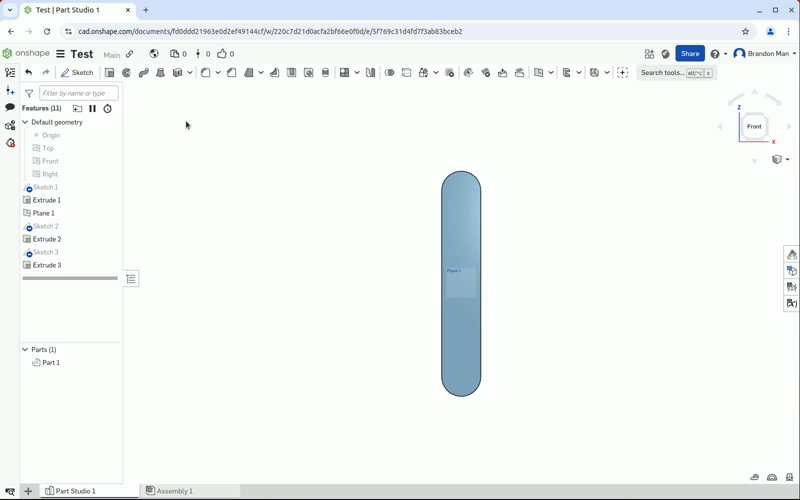
key(shift+h)
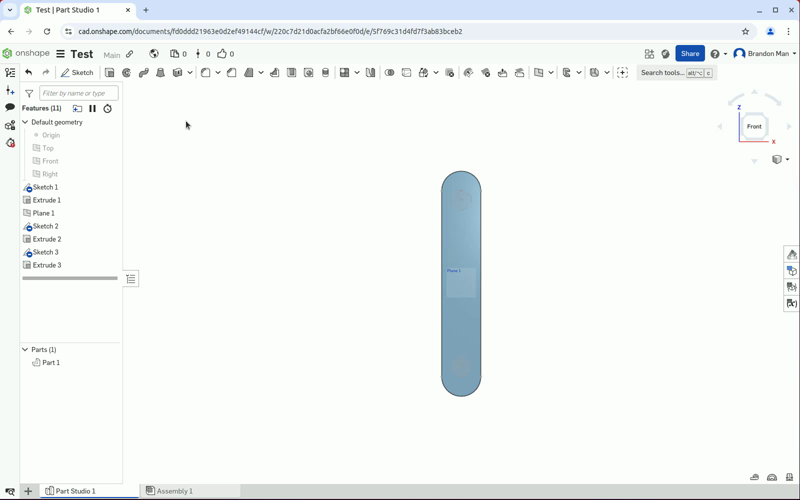
key(shift+7)
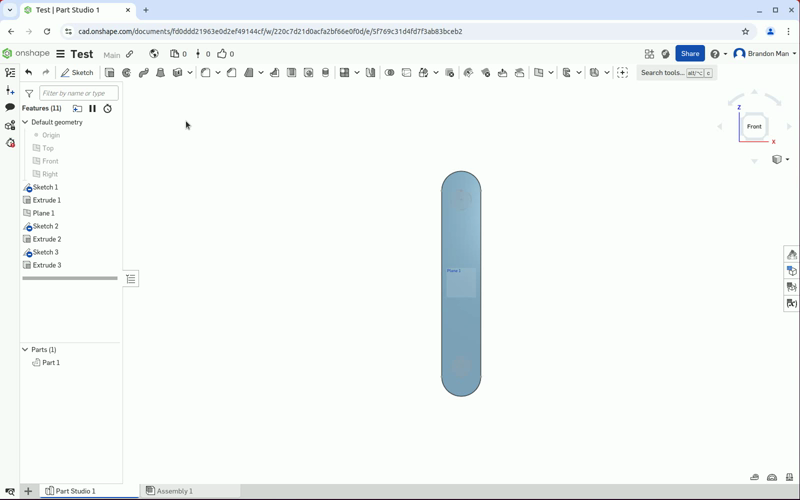
key(left, 2)
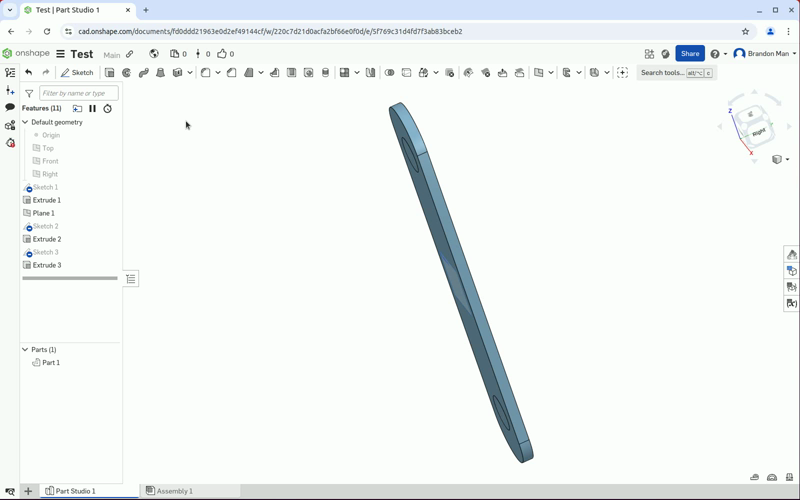
key(down, 2)
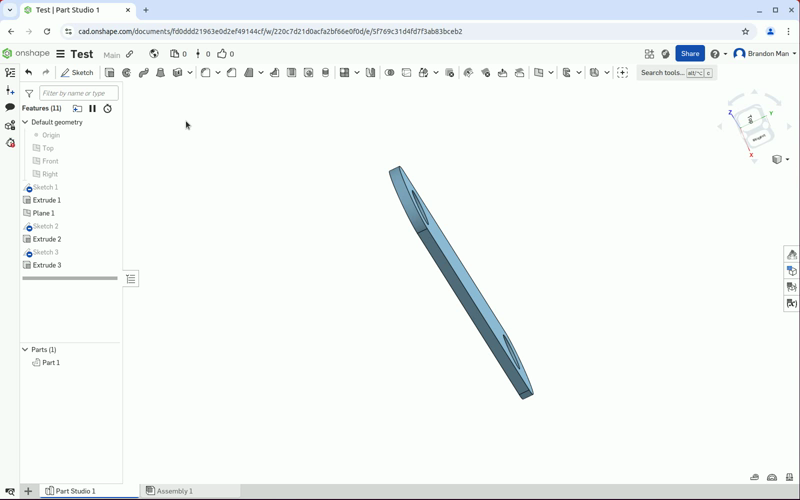
key(up, 2)
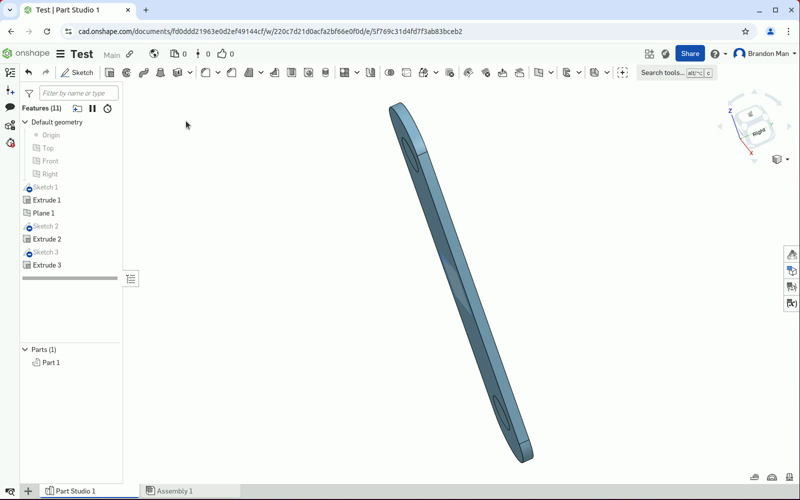
key(right, 2)
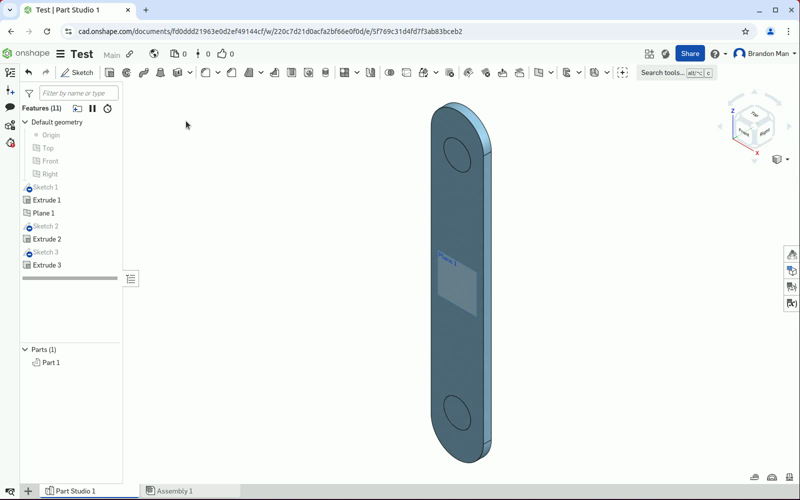
mouse_move(73, 189)
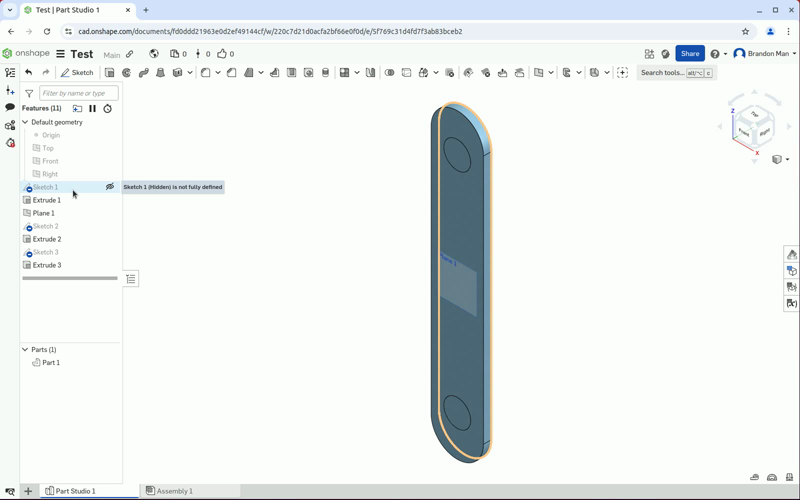
click(73, 189)